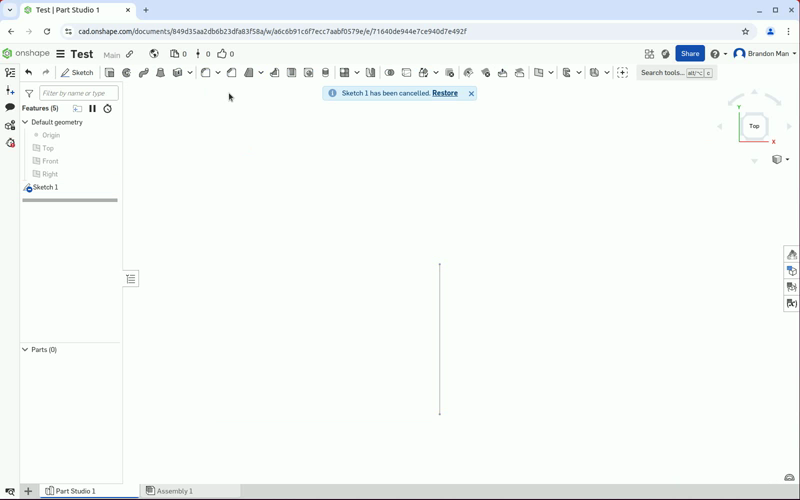
key(shift+h)
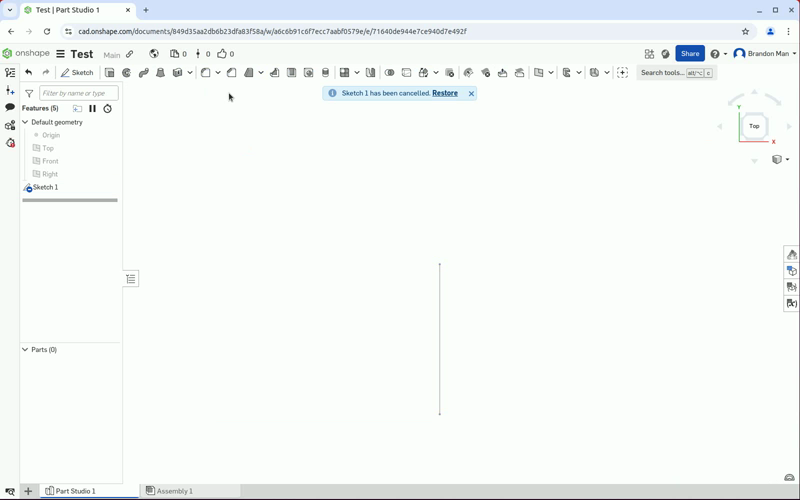
key(shift+s)
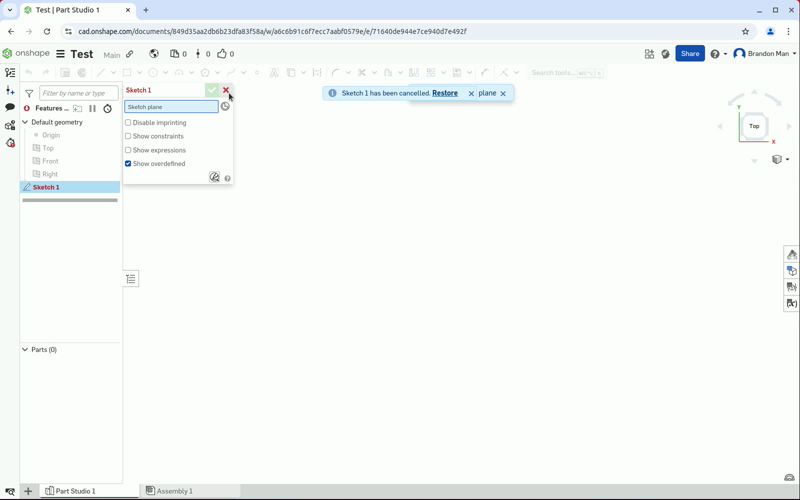
mouse_move(73, 150)
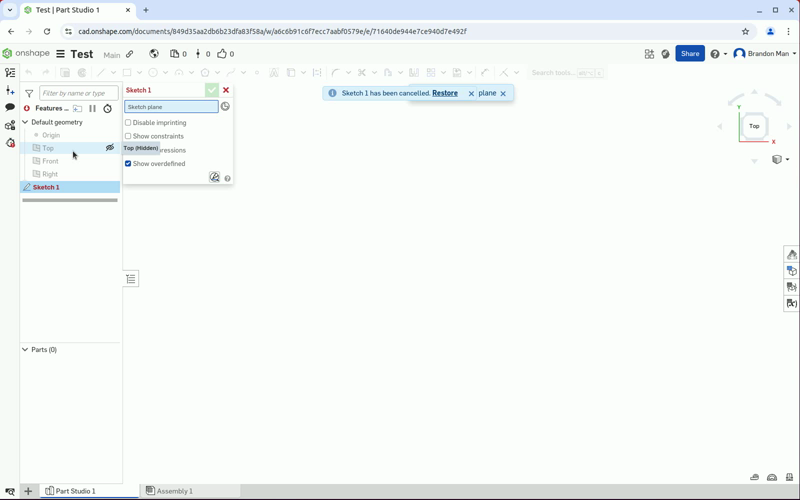
click(73, 150)
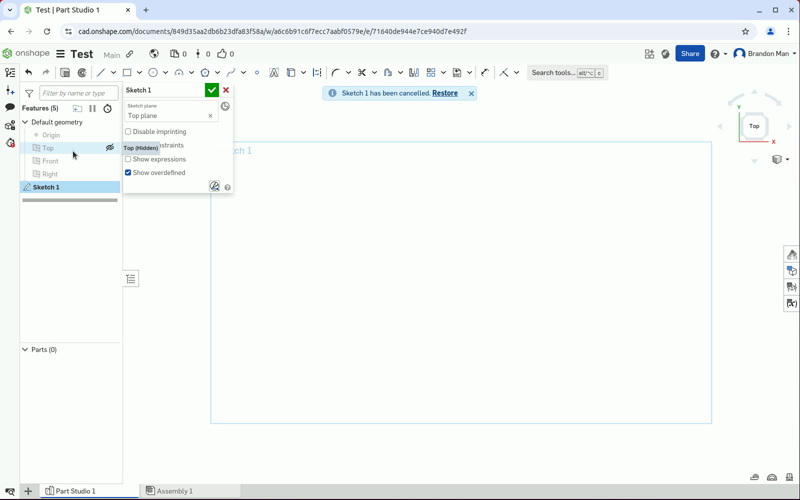
mouse_move(73, 352)
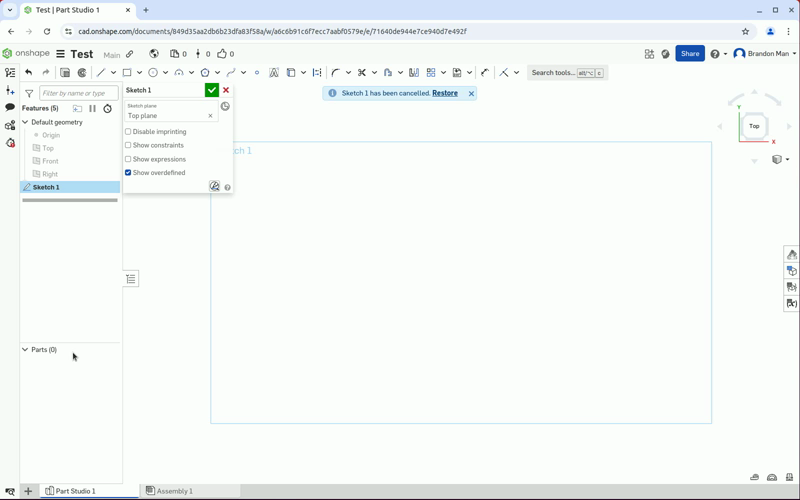
key(y)
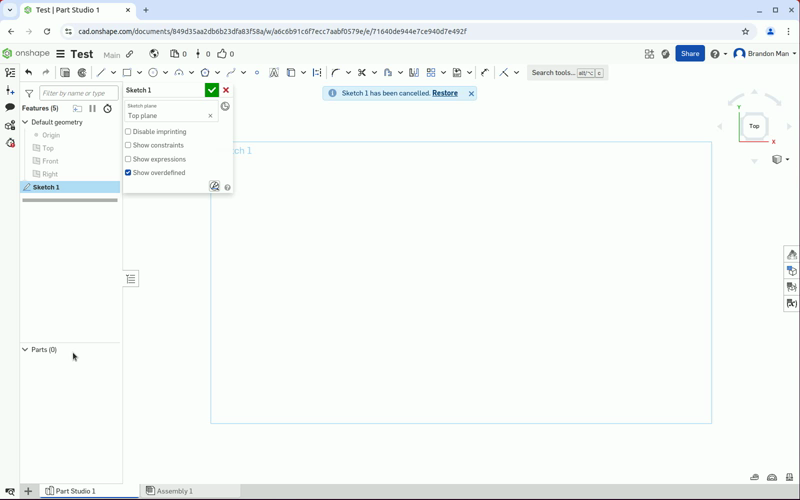
key(c)
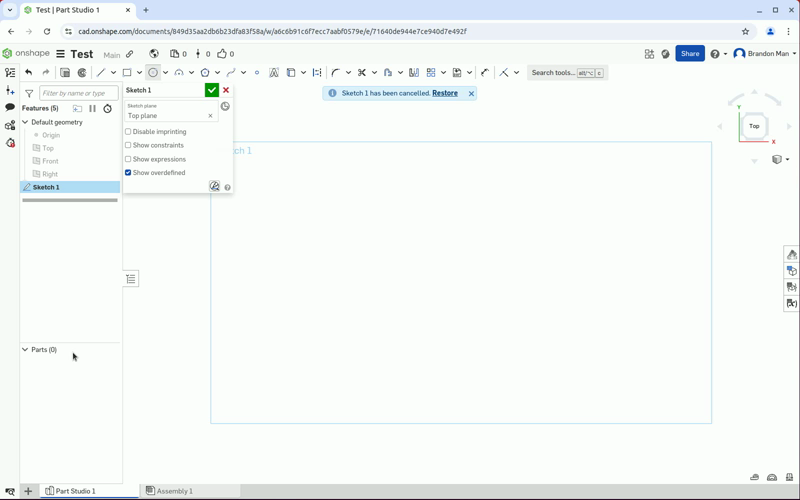
key_down(shift)
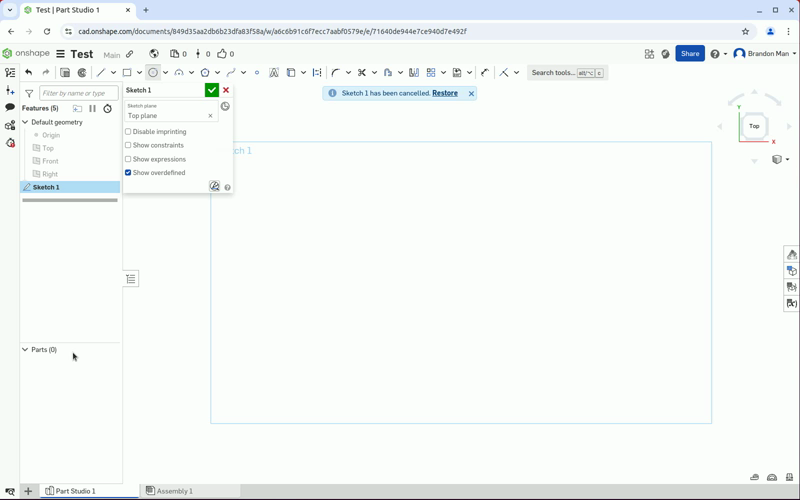
mouse_move(461, 282)
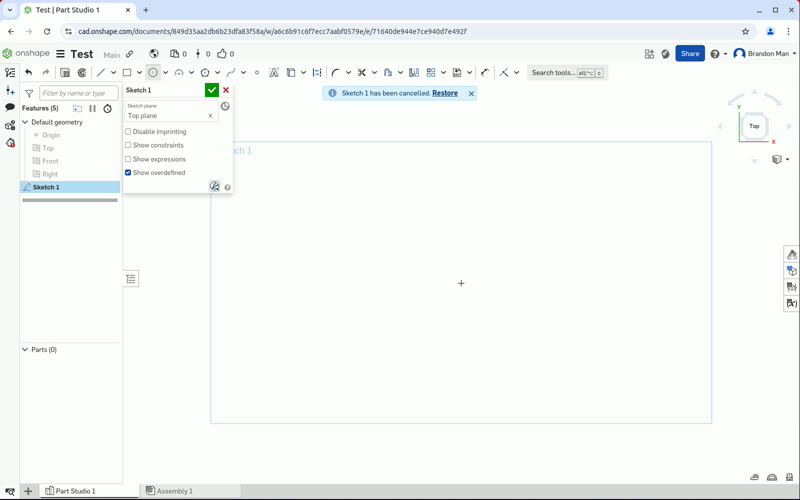
click(461, 282)
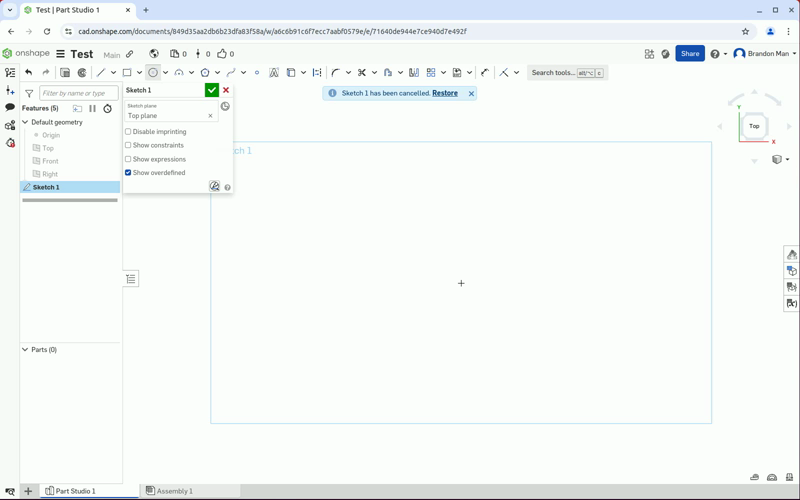
key_up(shift)
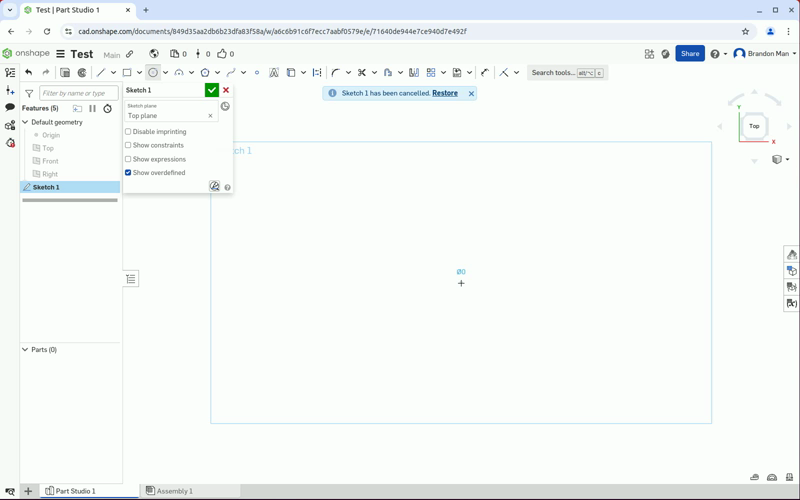
mouse_move(479, 282)
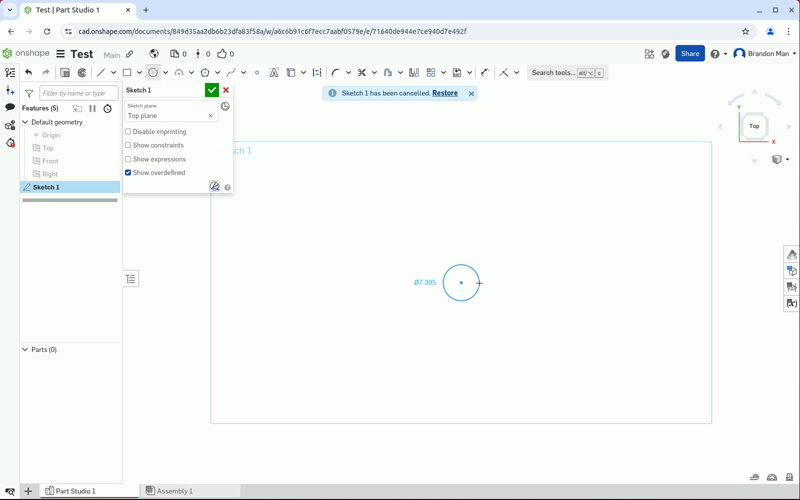
click(479, 282)
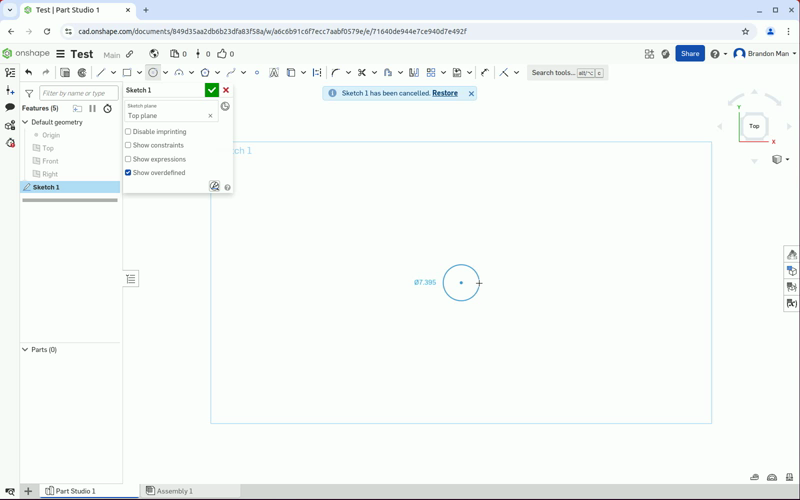
key(esc)
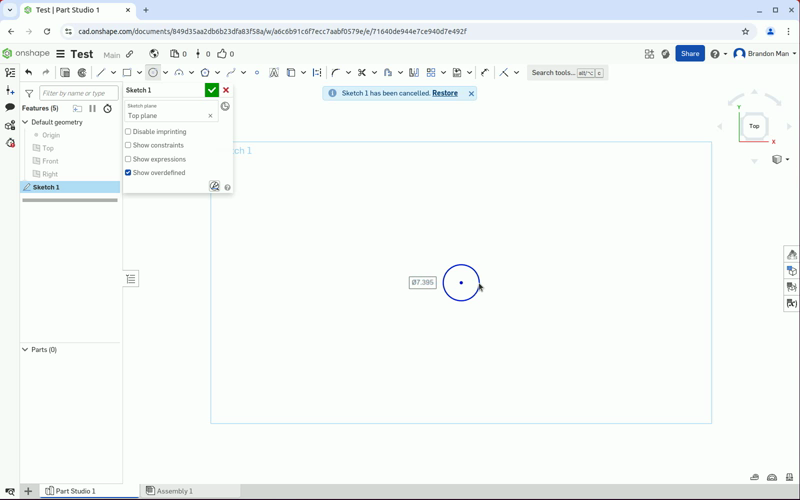
mouse_move(450, 274)
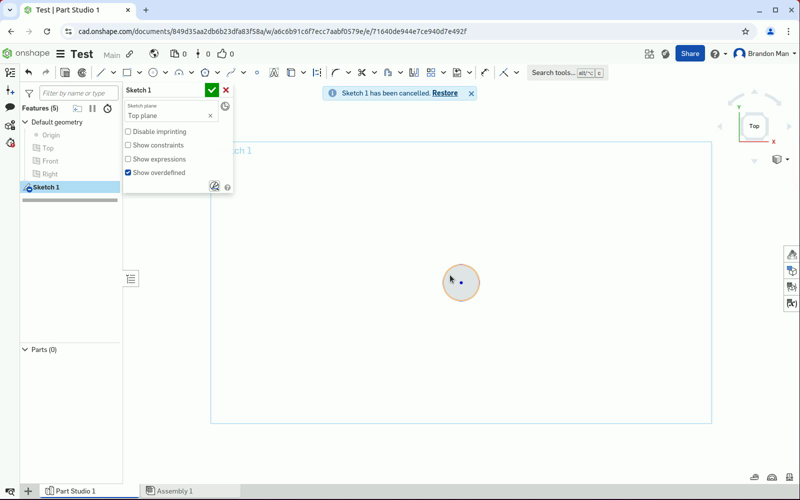
scroll(6)
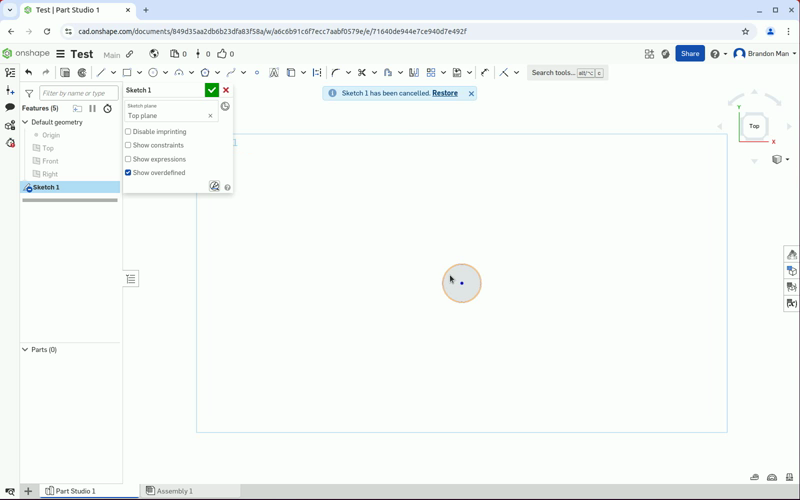
scroll(6)
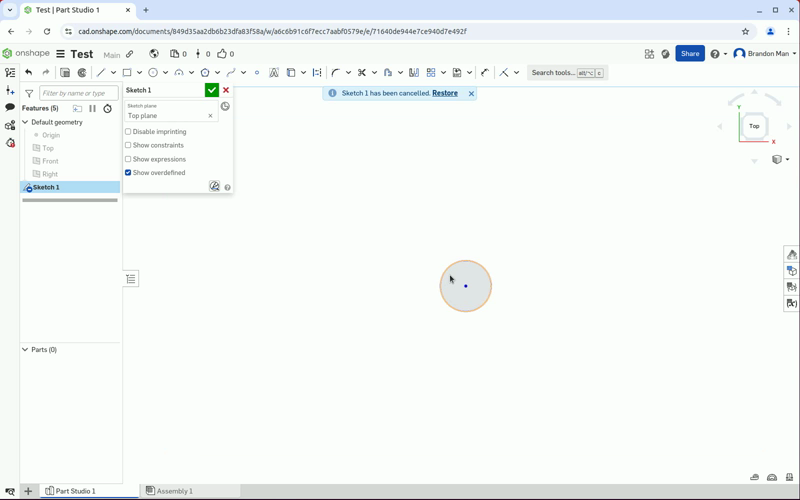
scroll(6)
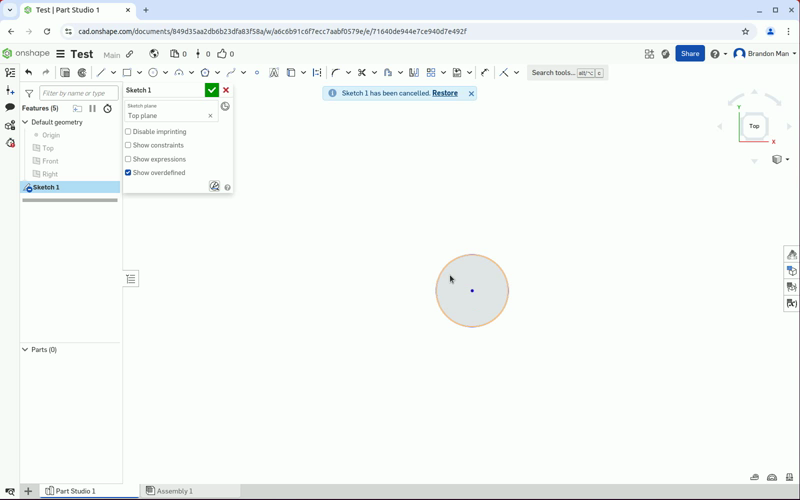
scroll(6)
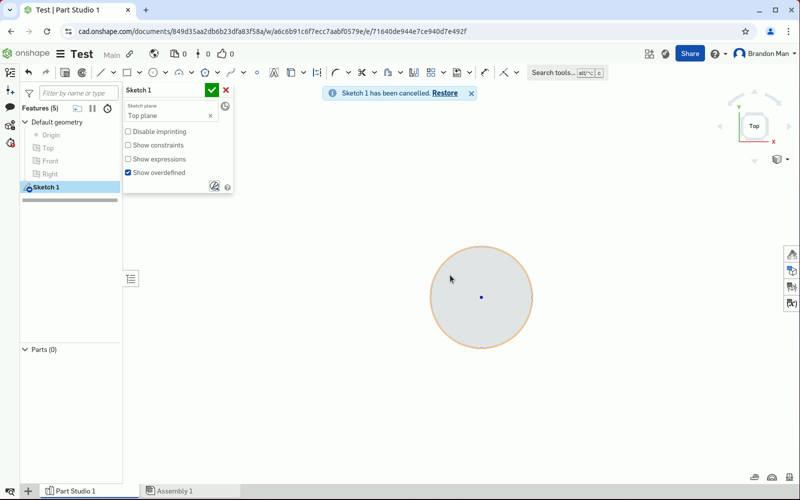
scroll(6)
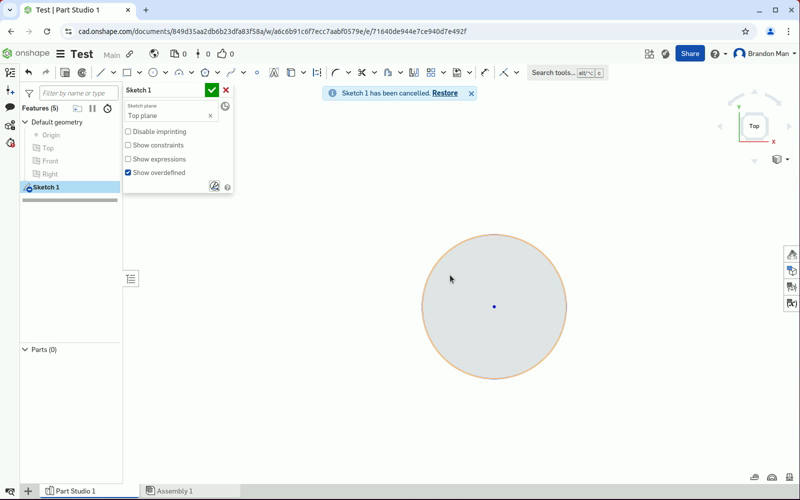
scroll(6)
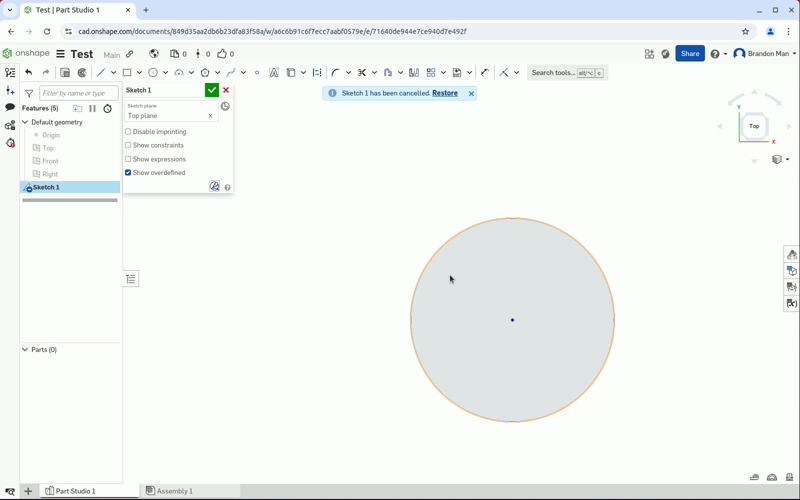
scroll(6)
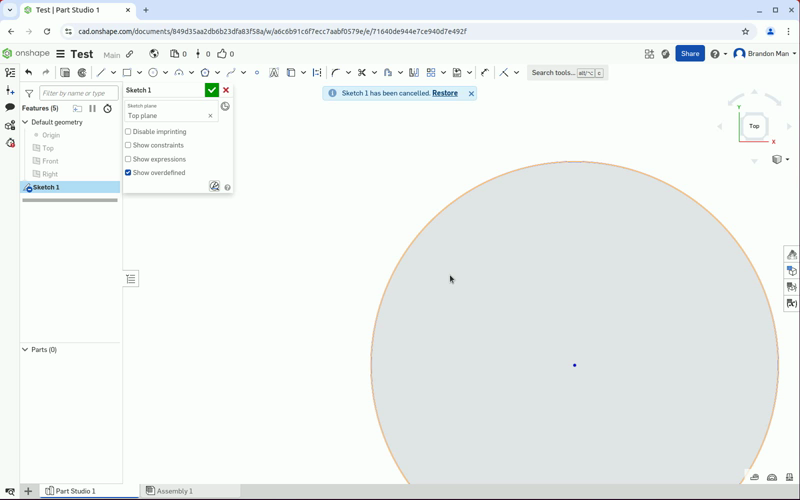
click(450, 274)
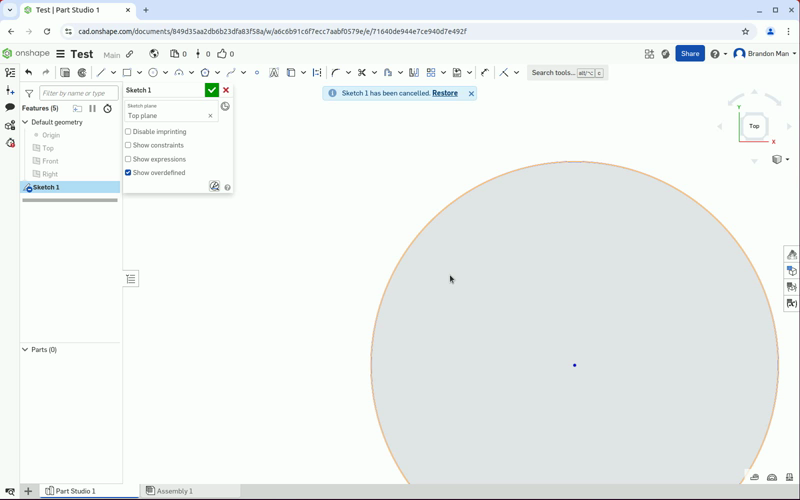
scroll(-6)
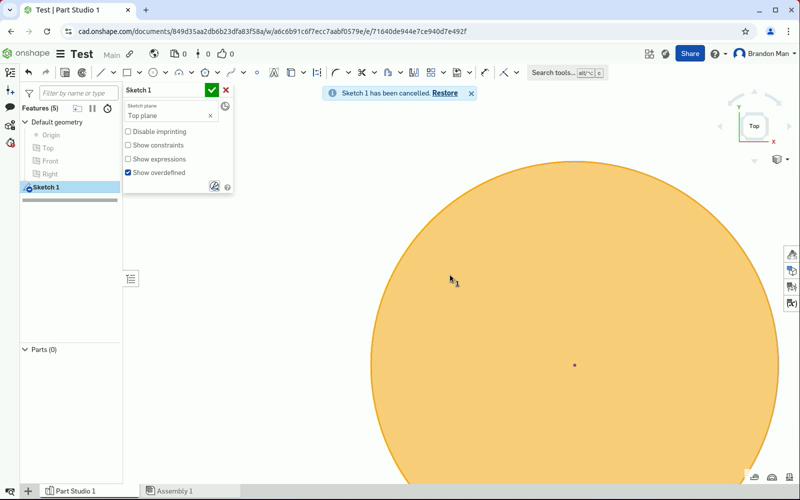
scroll(-6)
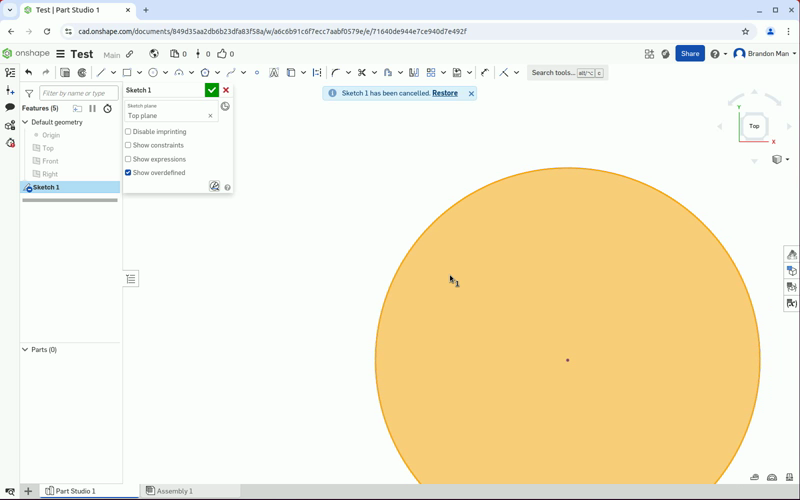
scroll(-6)
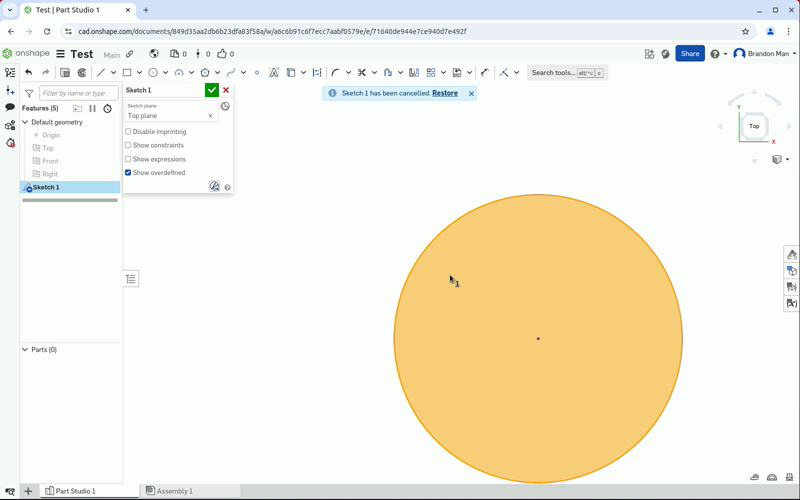
scroll(-6)
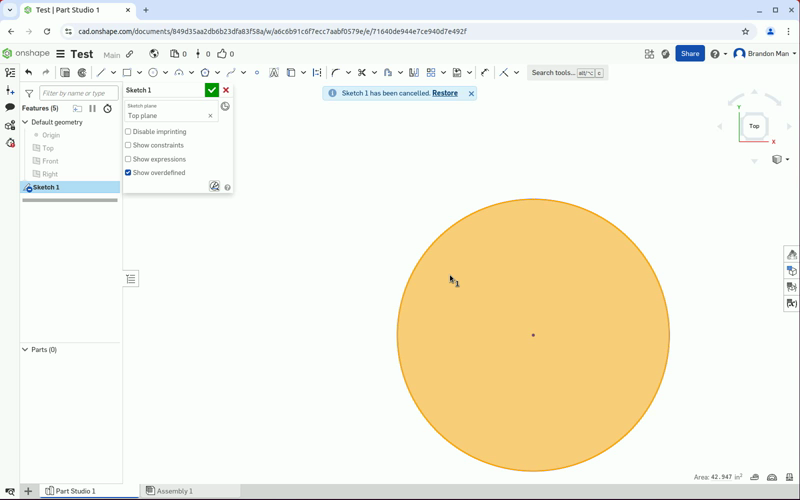
scroll(-6)
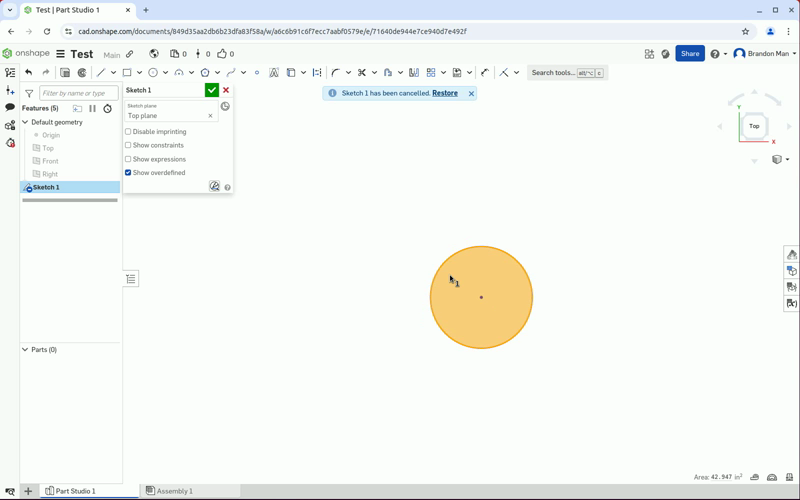
scroll(-6)
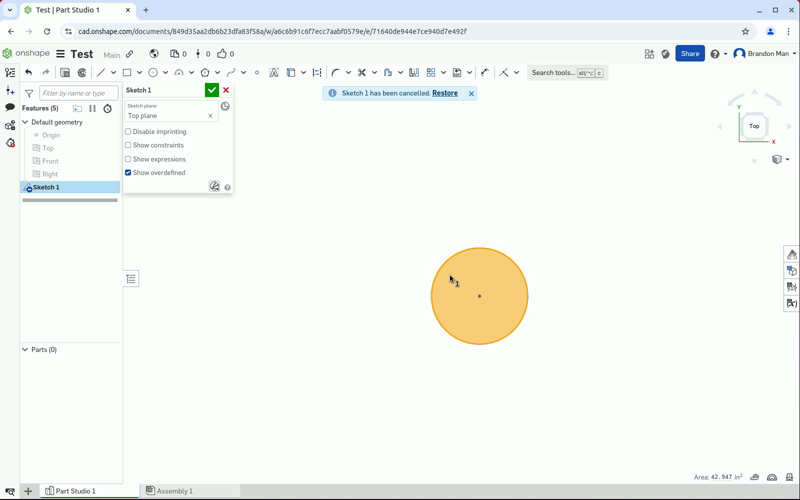
scroll(-6)
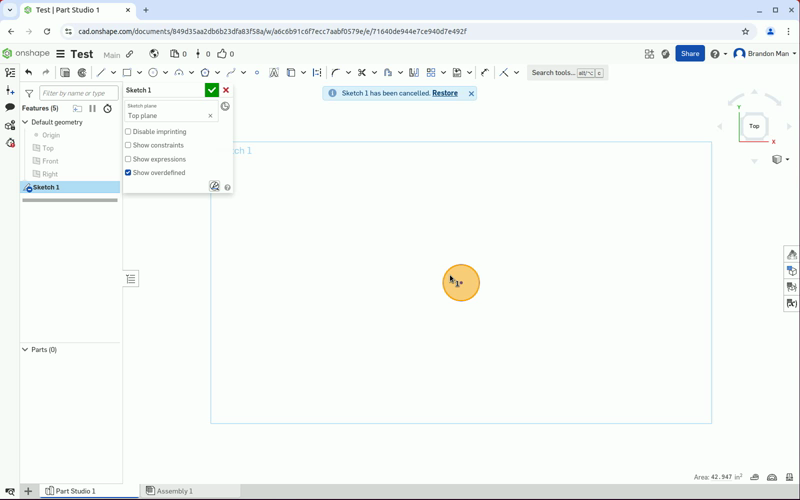
mouse_move(73, 352)
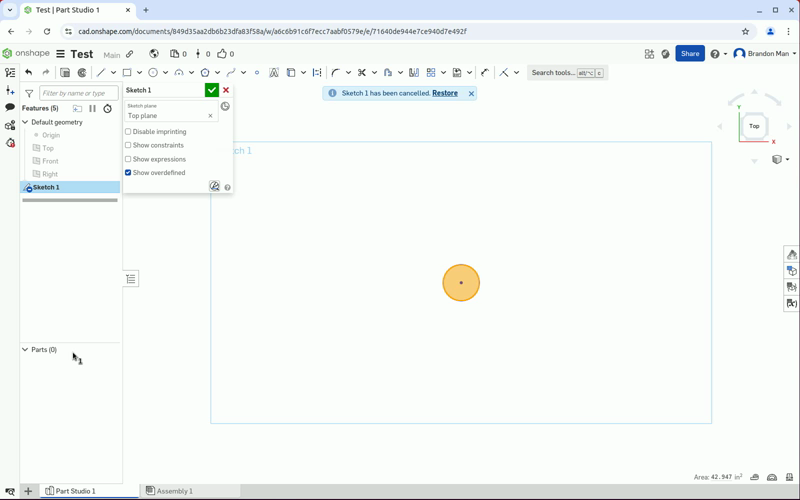
key(shift+y)
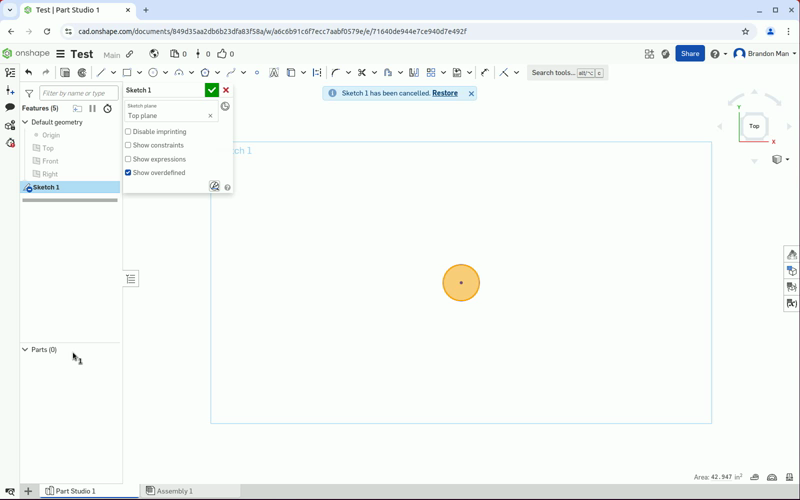
key(shift+e)
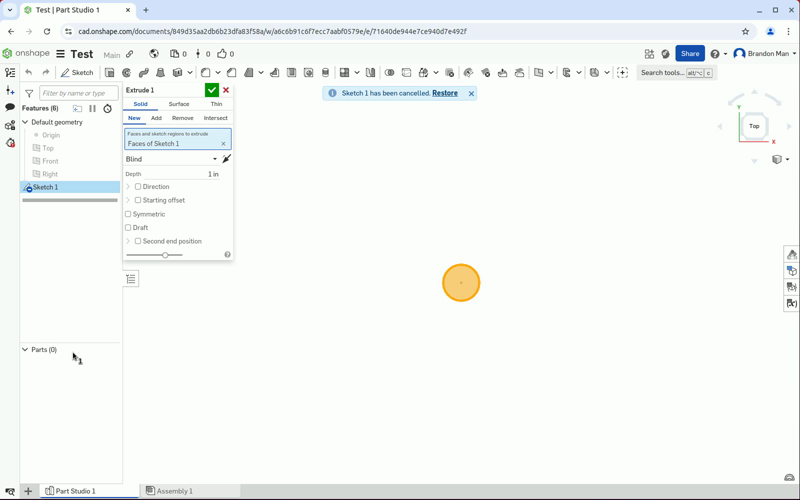
mouse_move(143, 106)
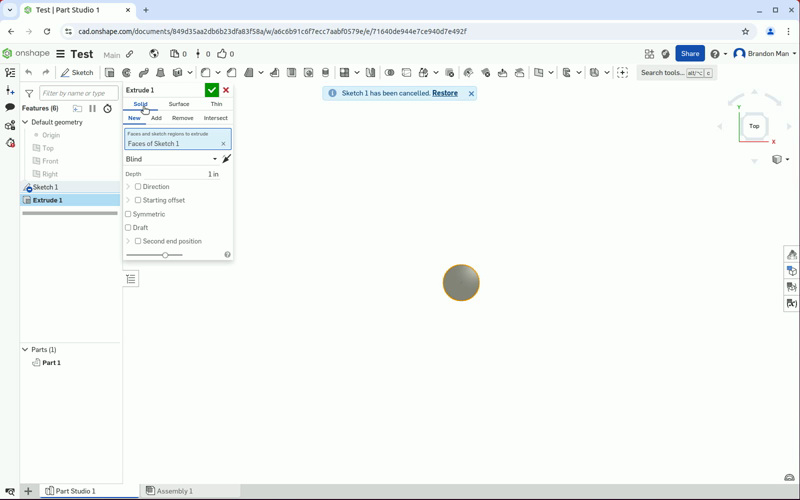
click(143, 106)
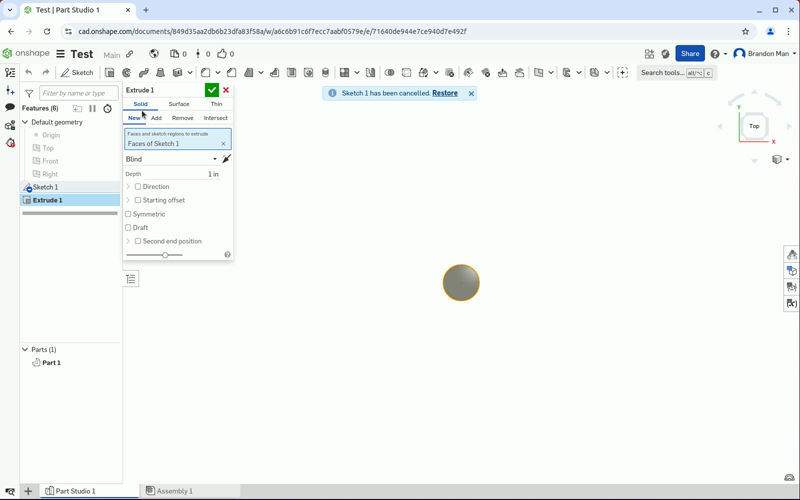
mouse_move(137, 120)
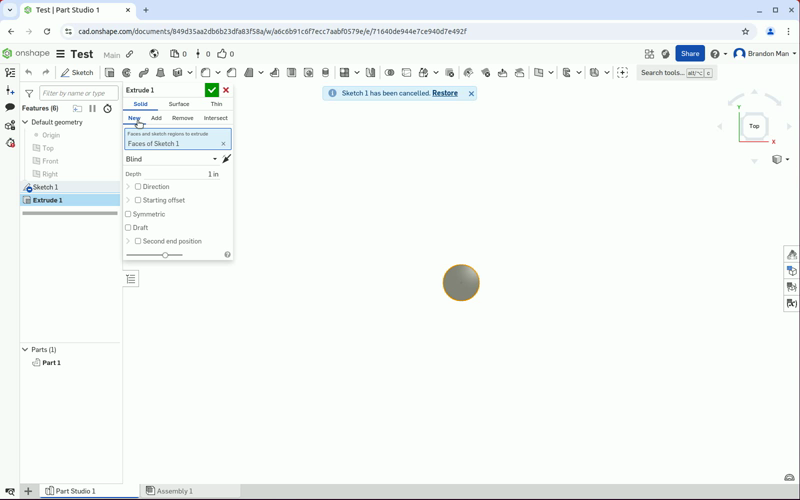
click(137, 120)
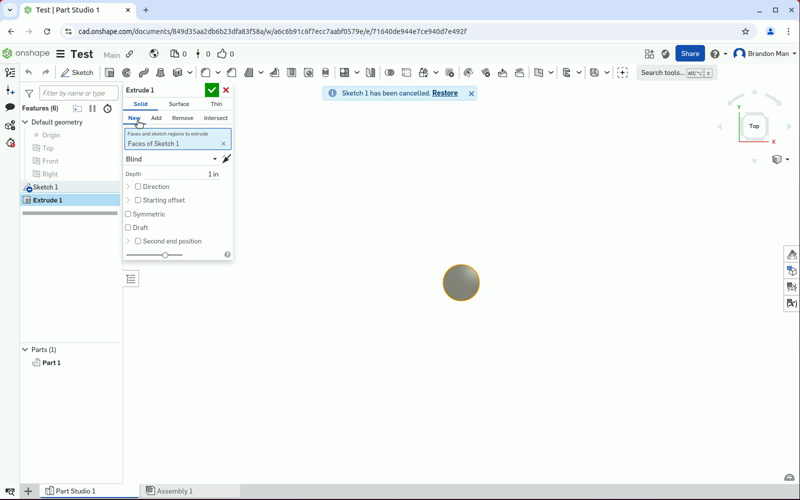
key(tab, 4)
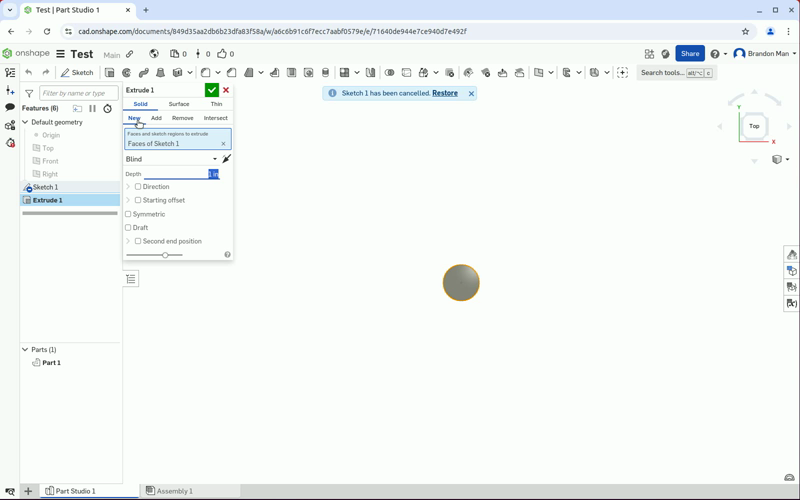
text(23.108)
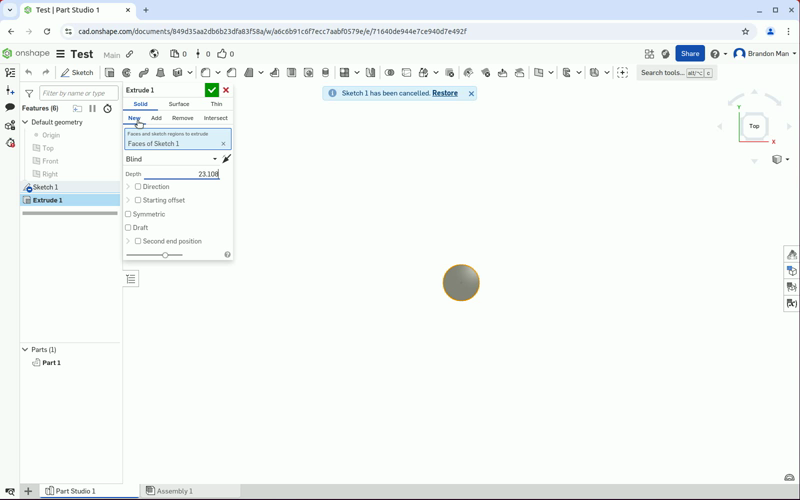
key(enter)
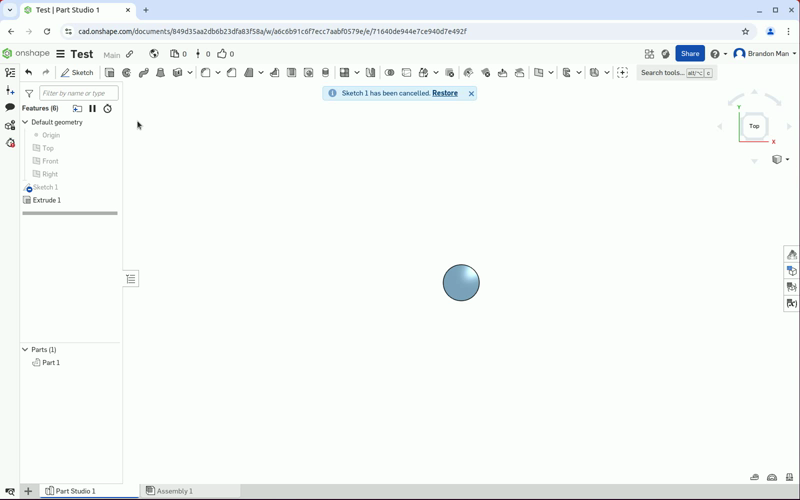
key(shift+h)
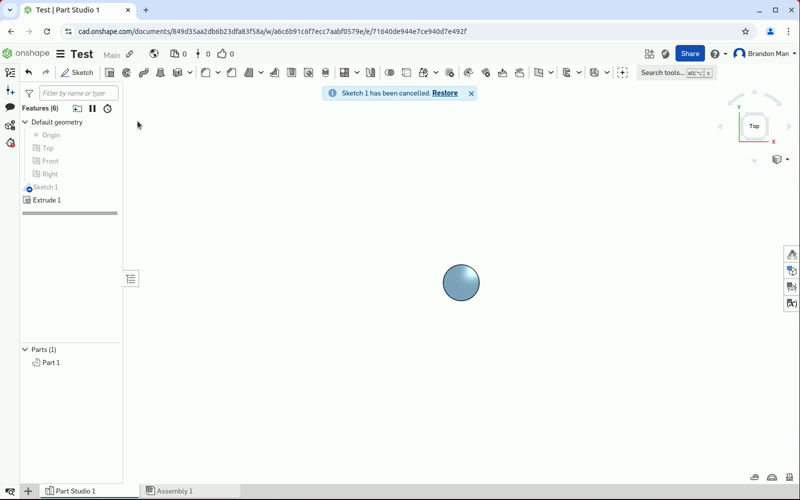
key(shift+h)
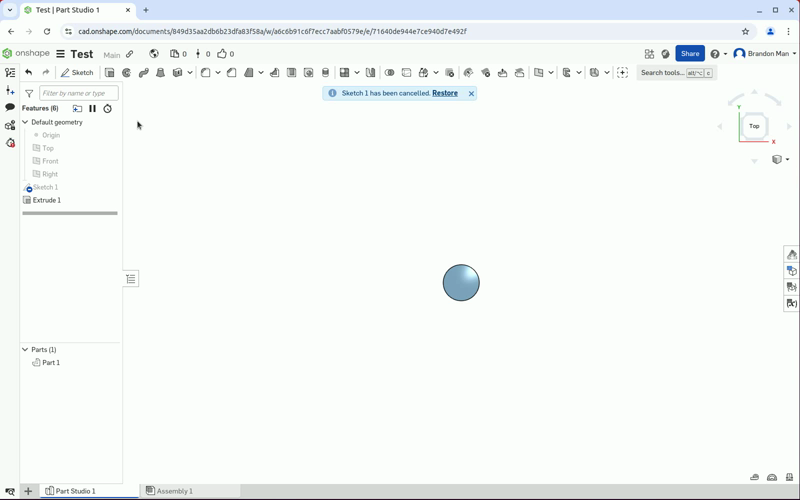
mouse_move(73, 189)
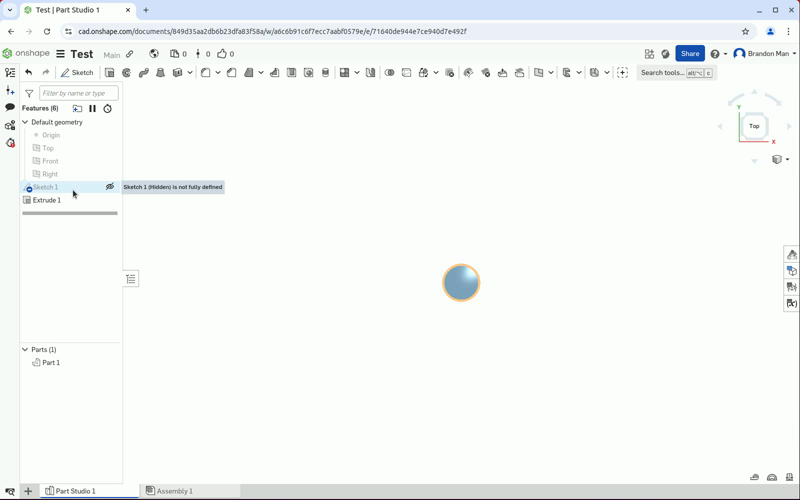
click(73, 189)
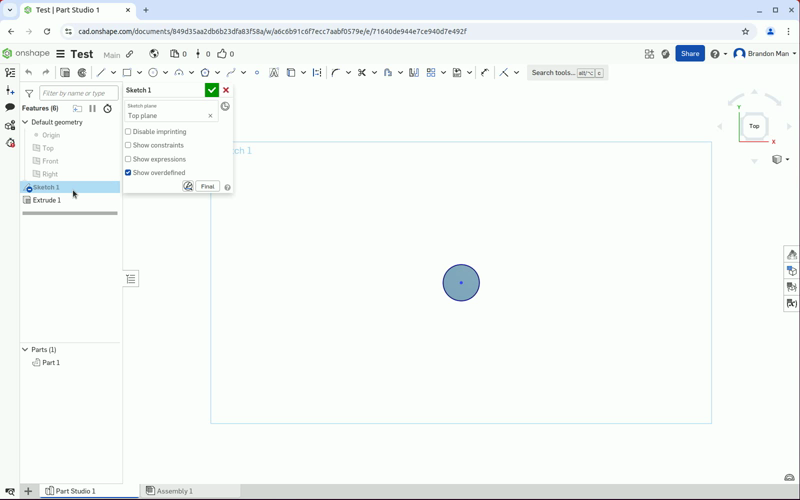
mouse_move(229, 92)
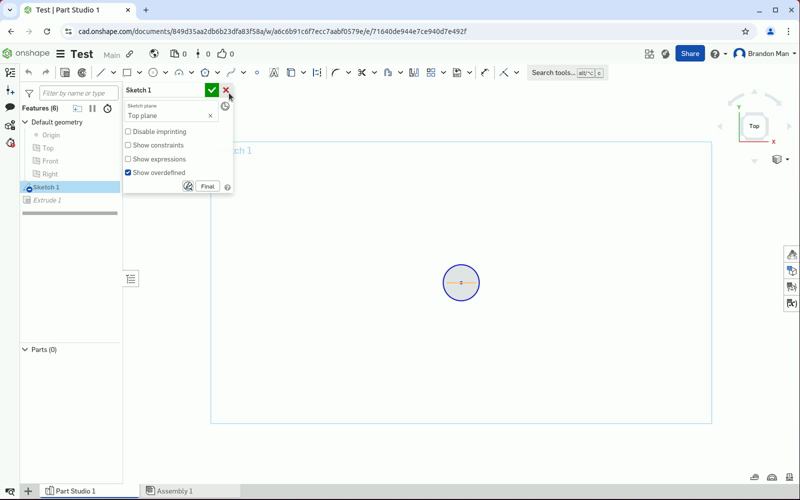
click(229, 92)
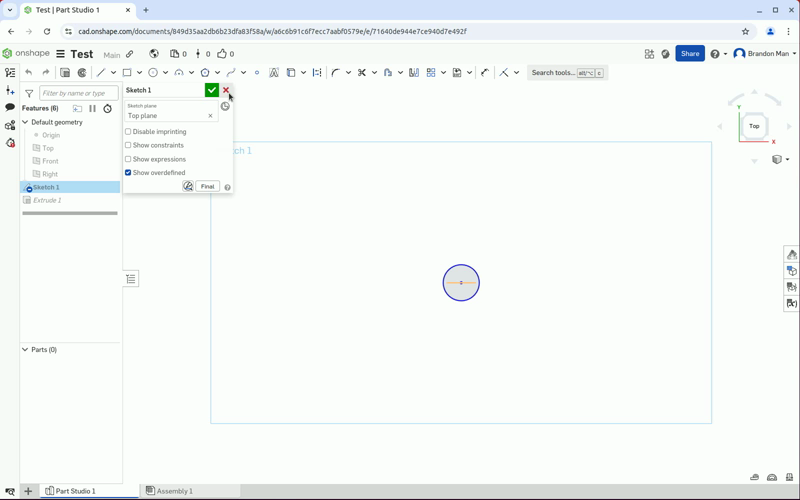
key(shift+s)
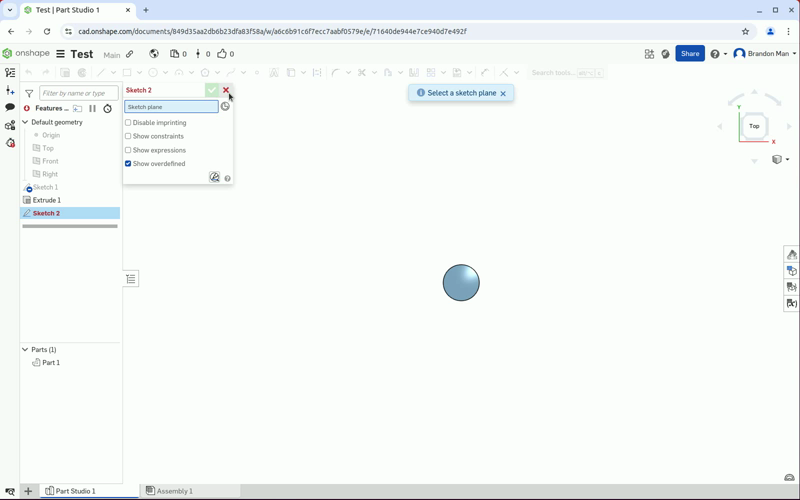
mouse_move(73, 150)
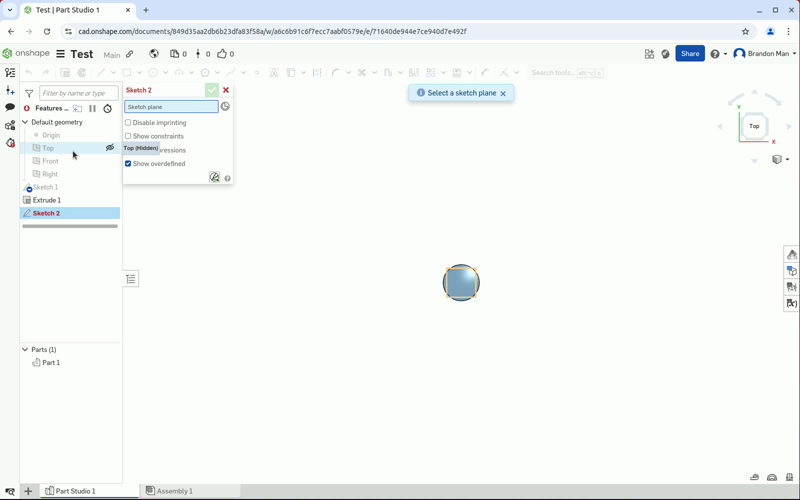
click(73, 150)
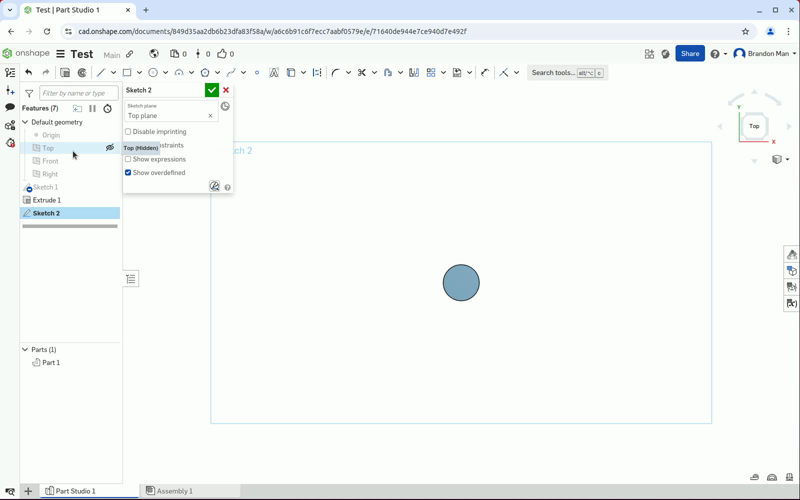
mouse_move(73, 352)
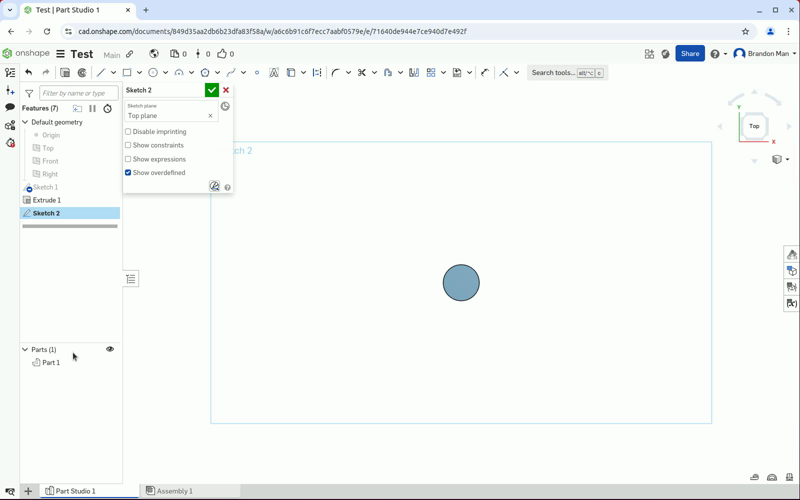
key(y)
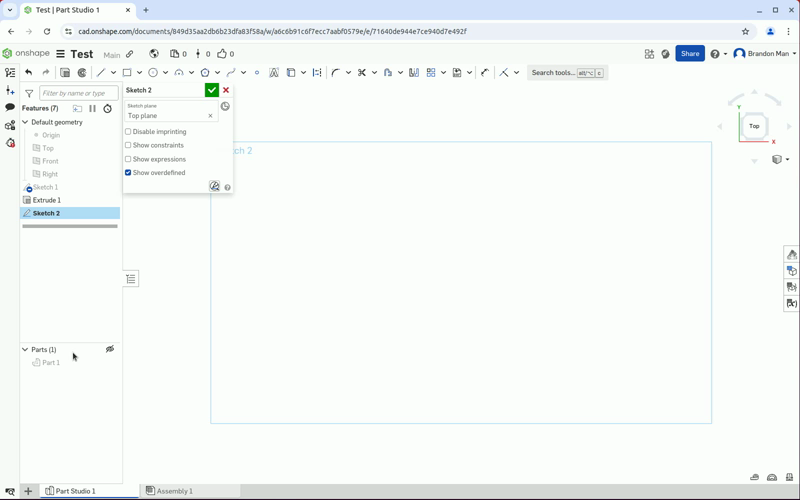
key(c)
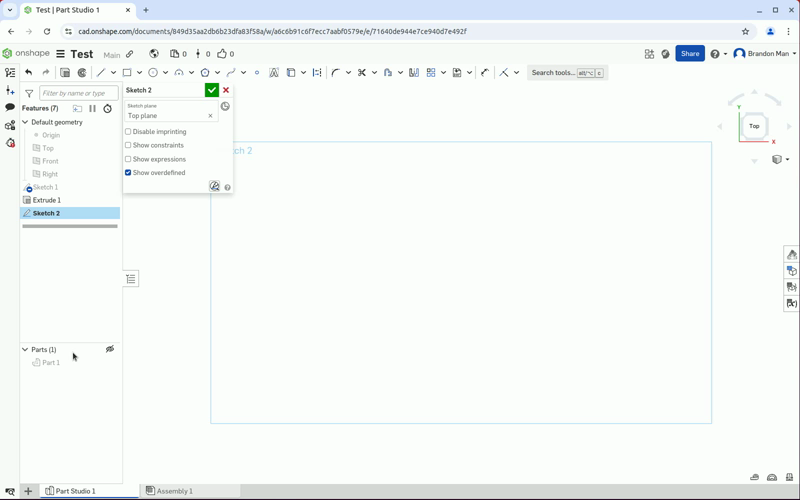
key_down(shift)
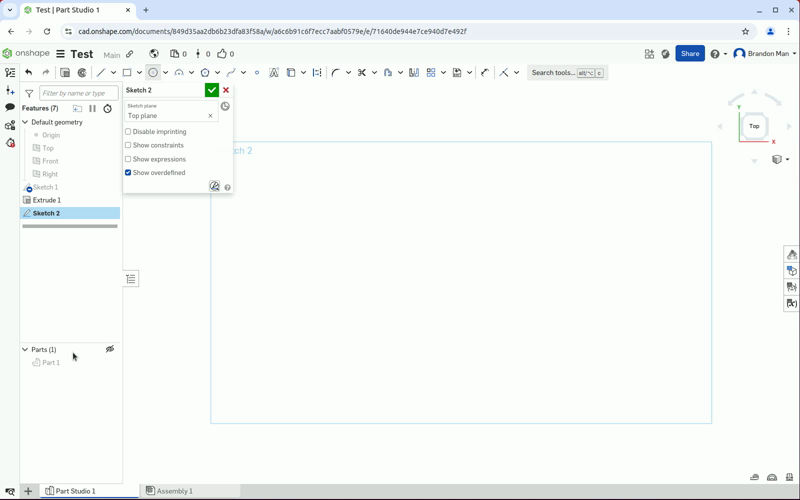
mouse_move(461, 282)
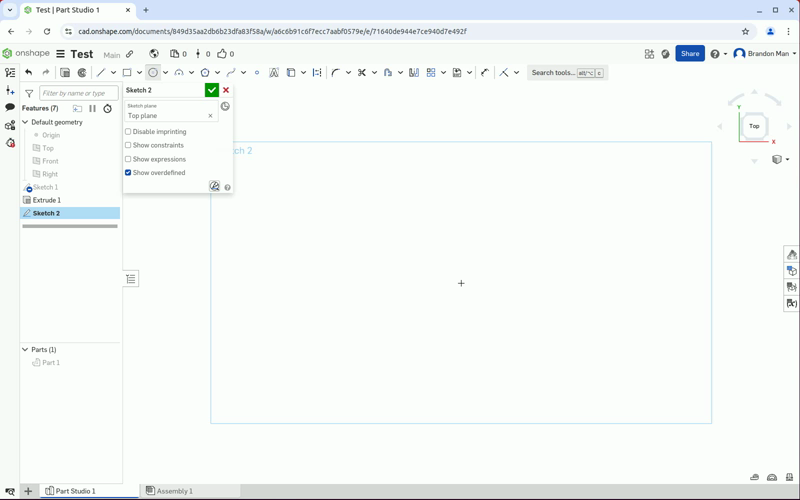
click(461, 282)
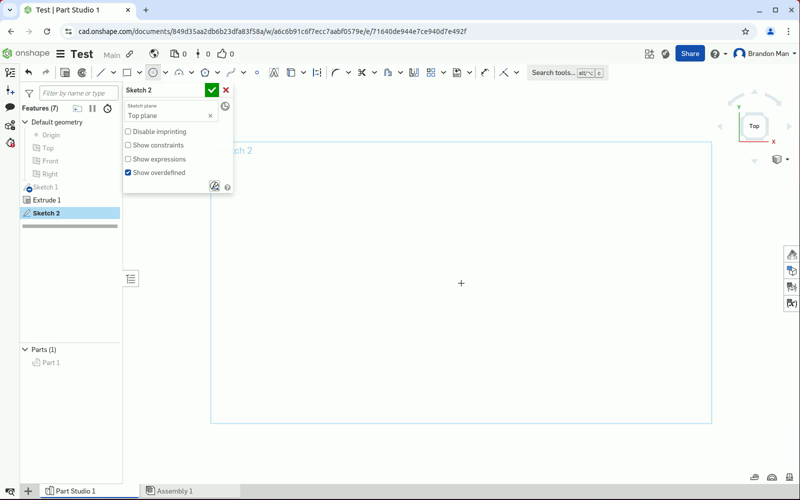
key_up(shift)
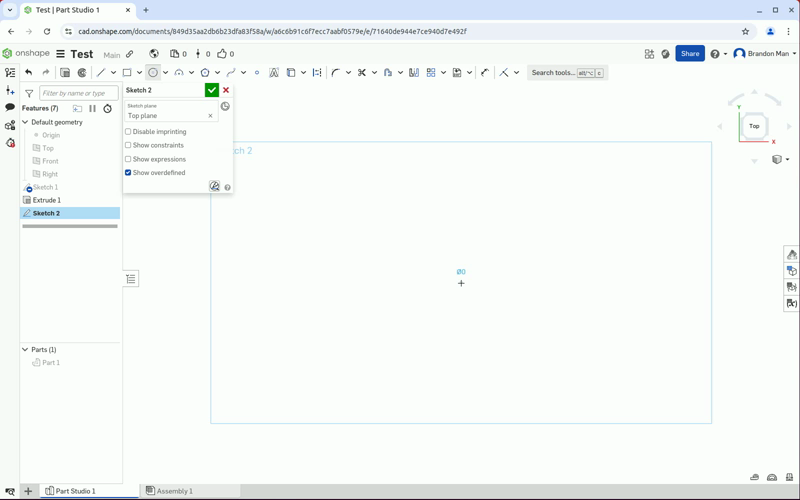
mouse_move(466, 282)
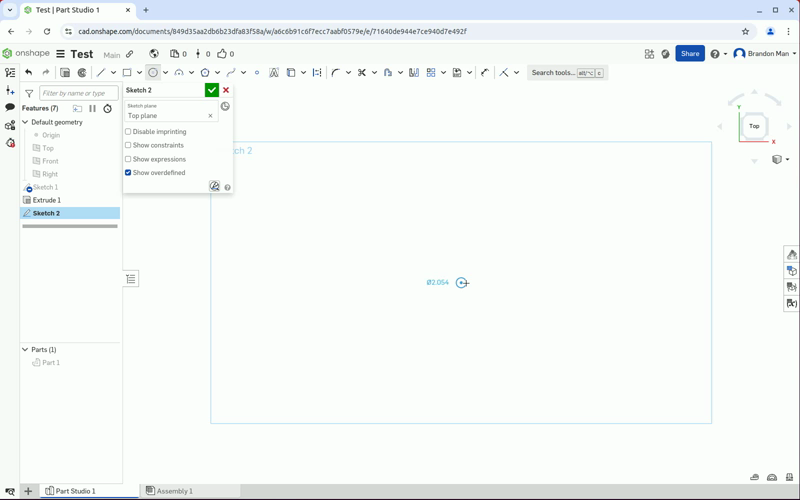
click(466, 282)
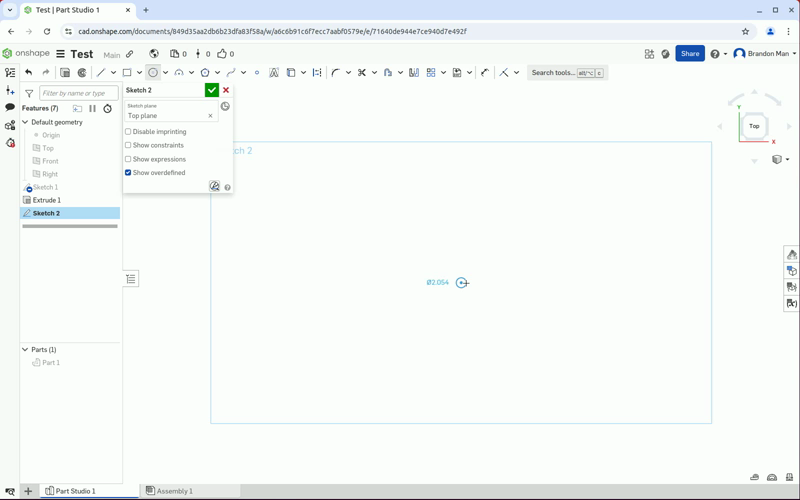
key(esc)
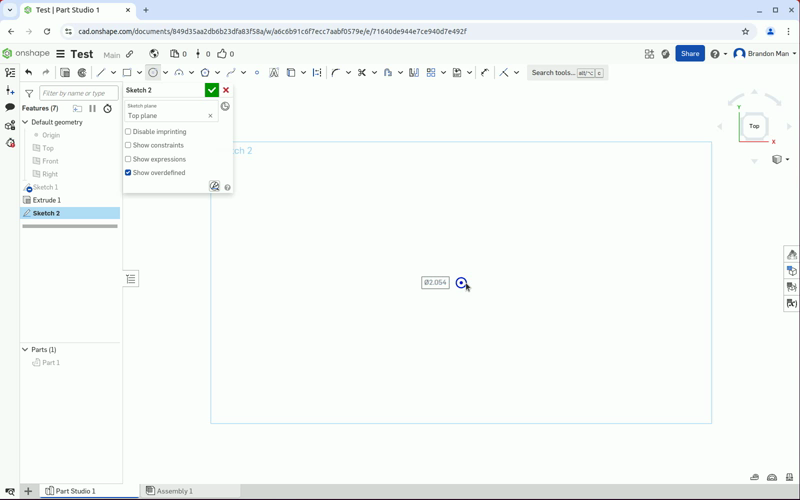
mouse_move(463, 282)
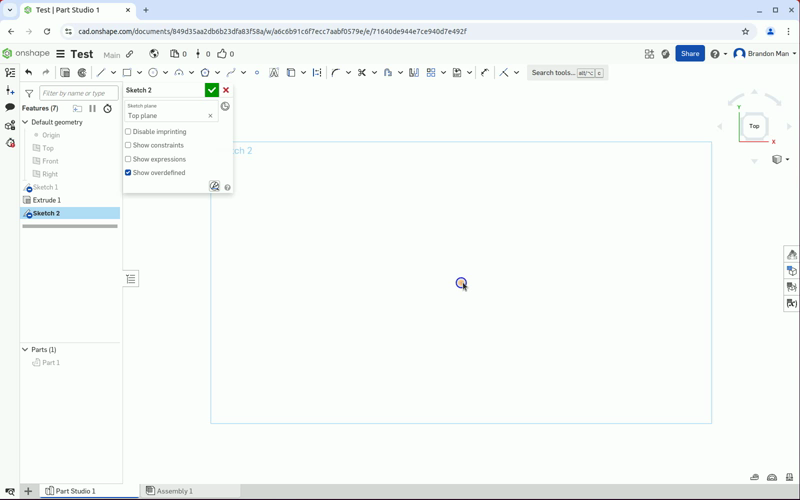
scroll(6)
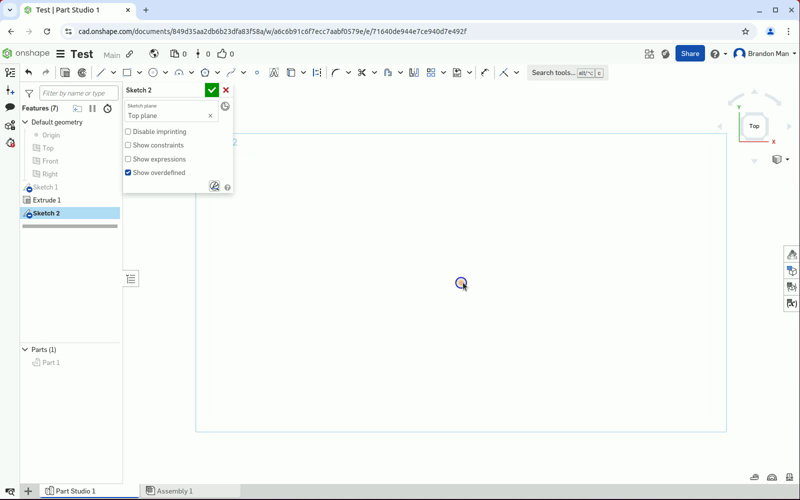
scroll(6)
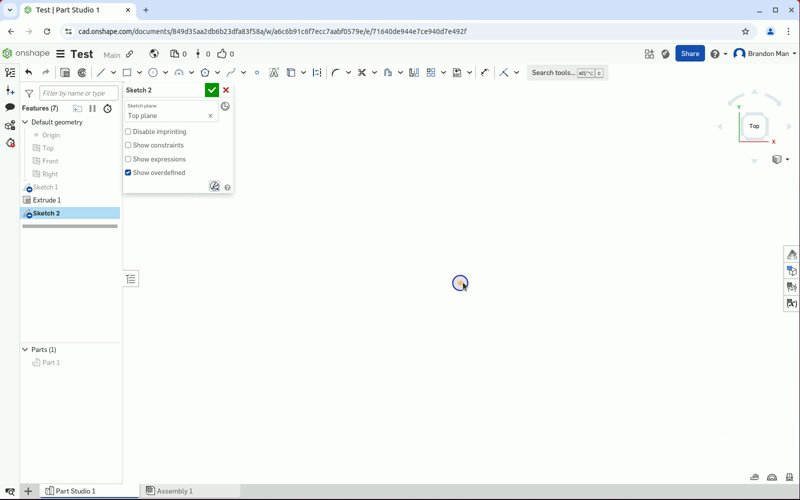
scroll(6)
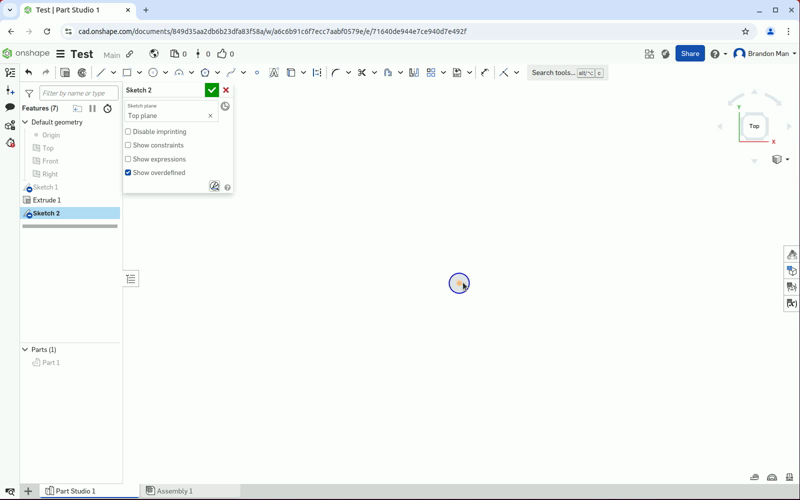
scroll(6)
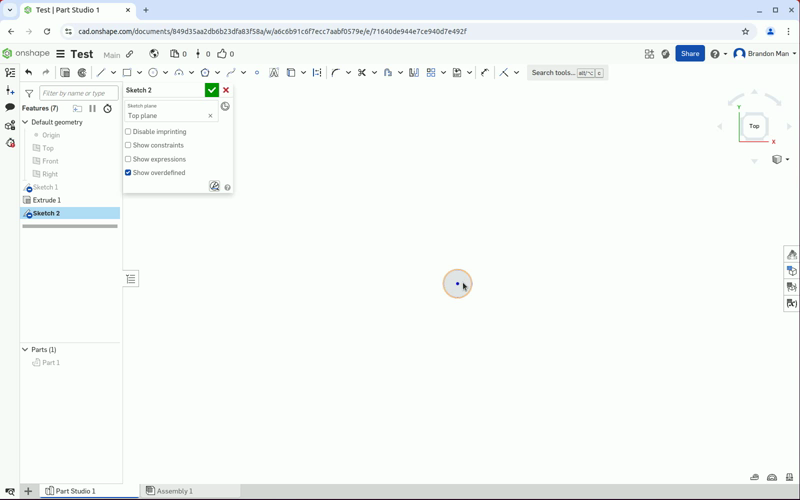
scroll(6)
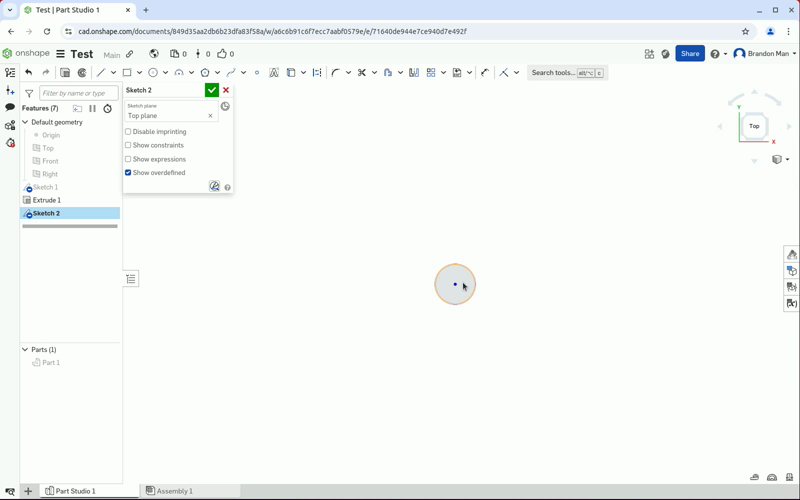
scroll(6)
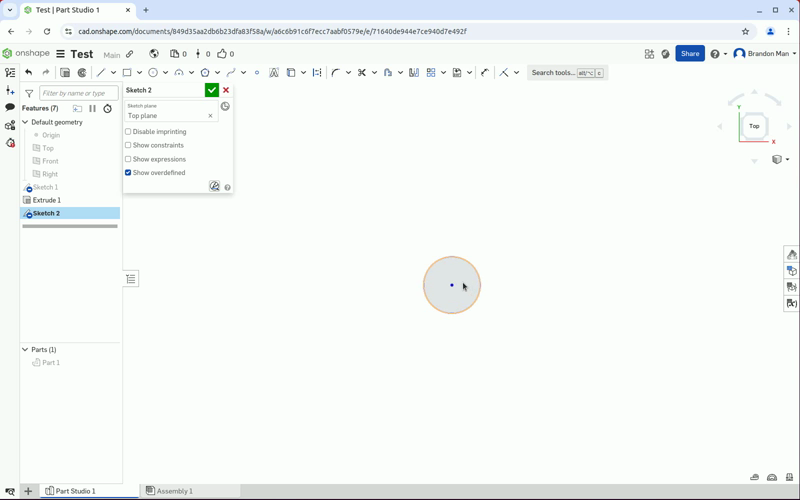
scroll(6)
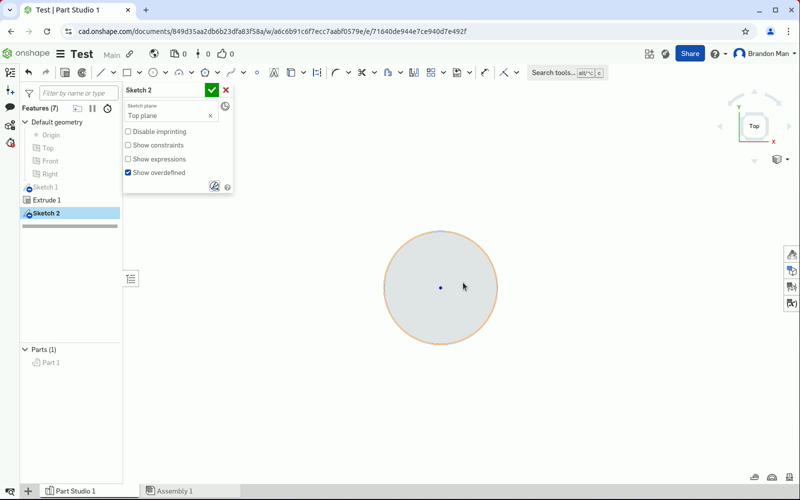
click(463, 282)
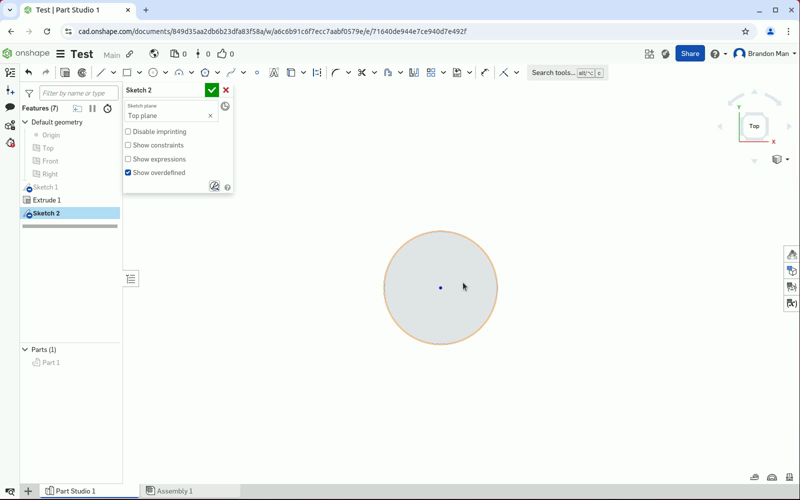
scroll(-6)
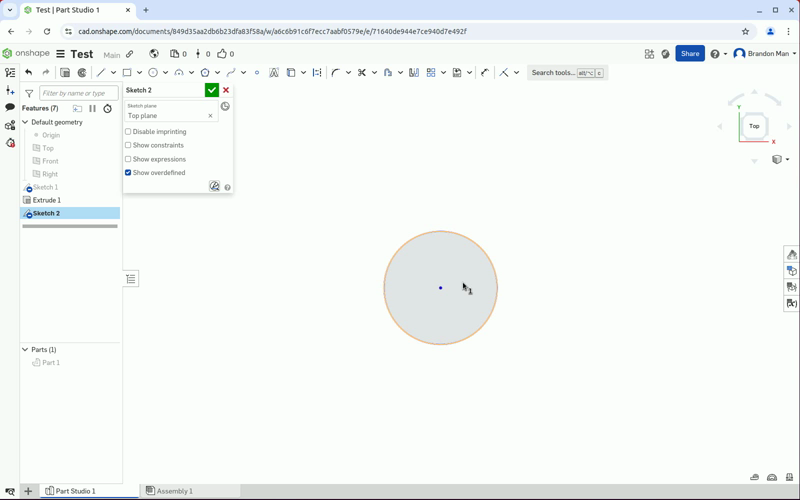
scroll(-6)
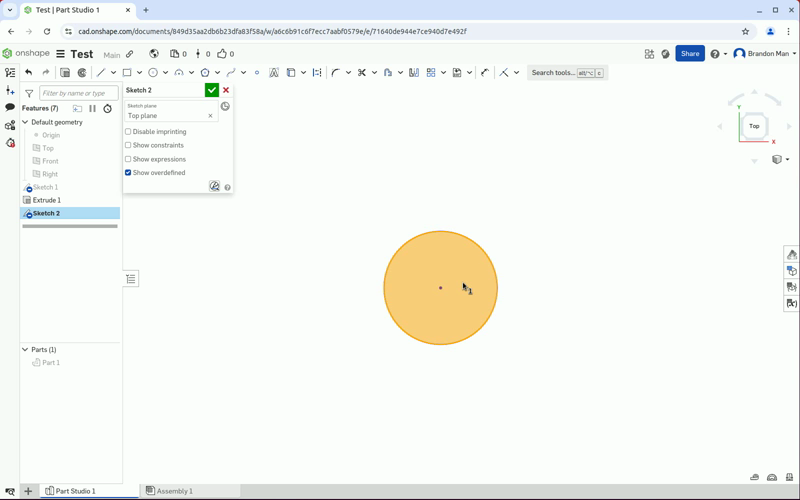
scroll(-6)
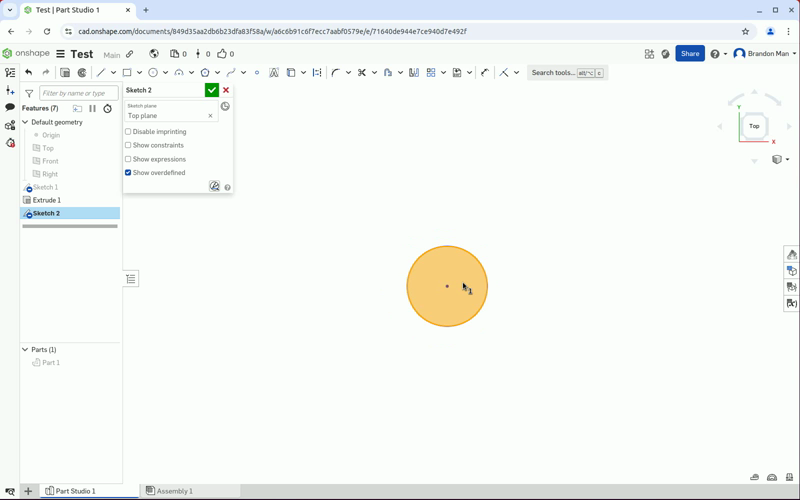
scroll(-6)
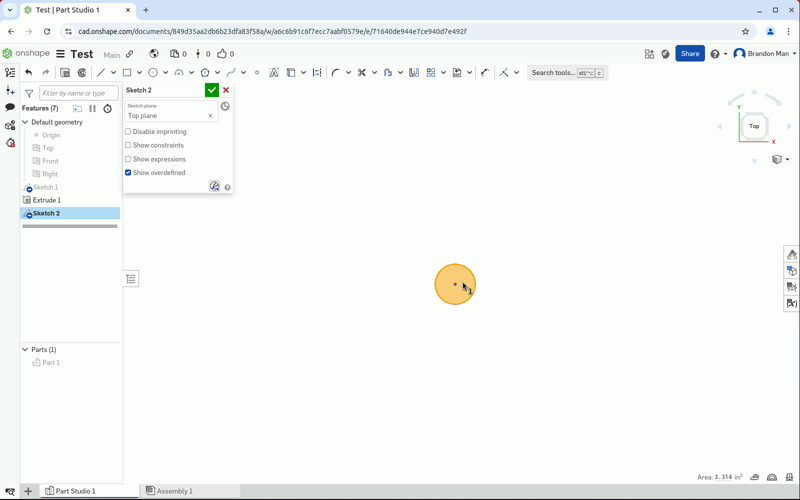
scroll(-6)
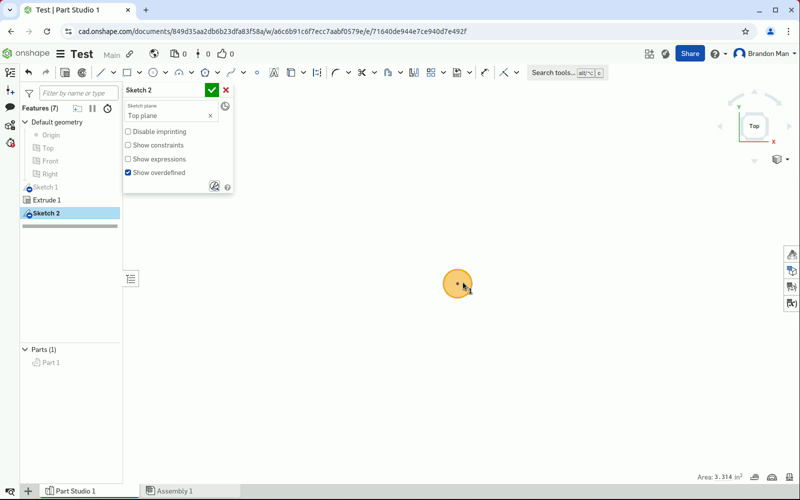
scroll(-6)
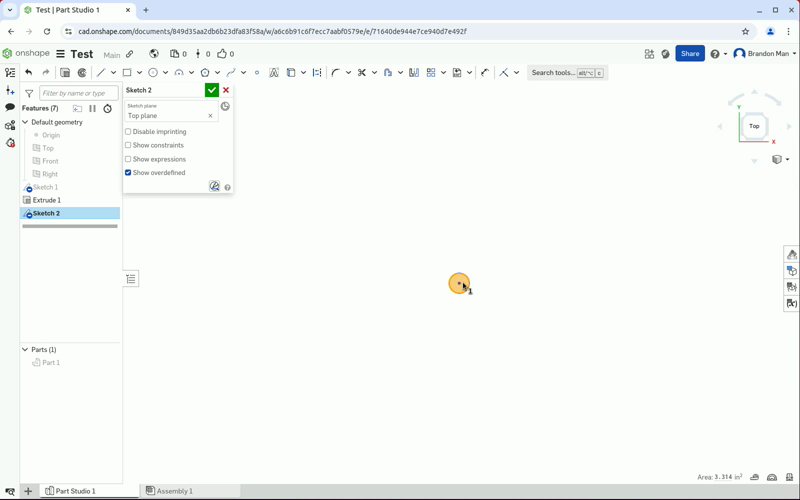
scroll(-6)
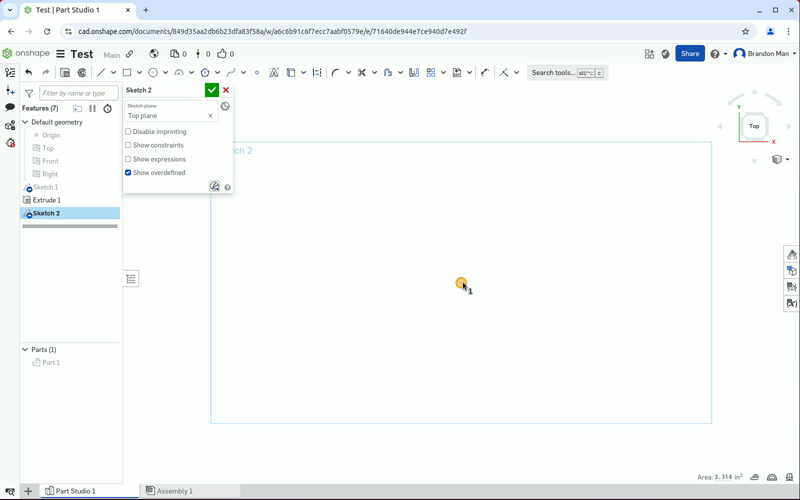
mouse_move(73, 352)
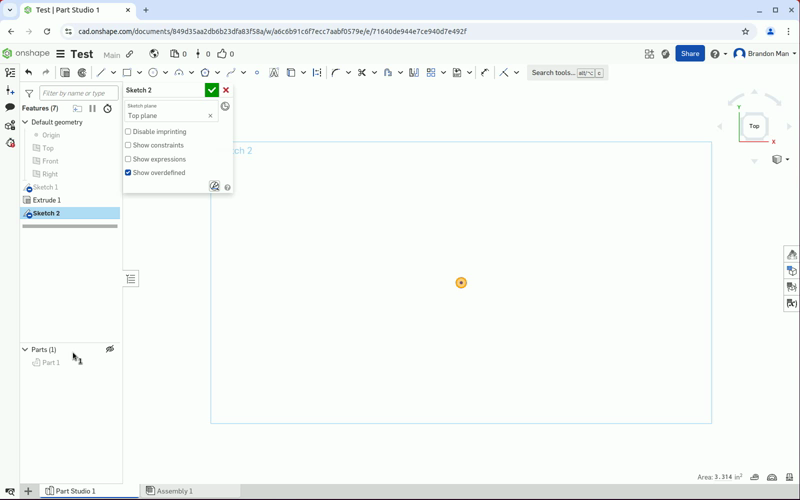
key(shift+y)
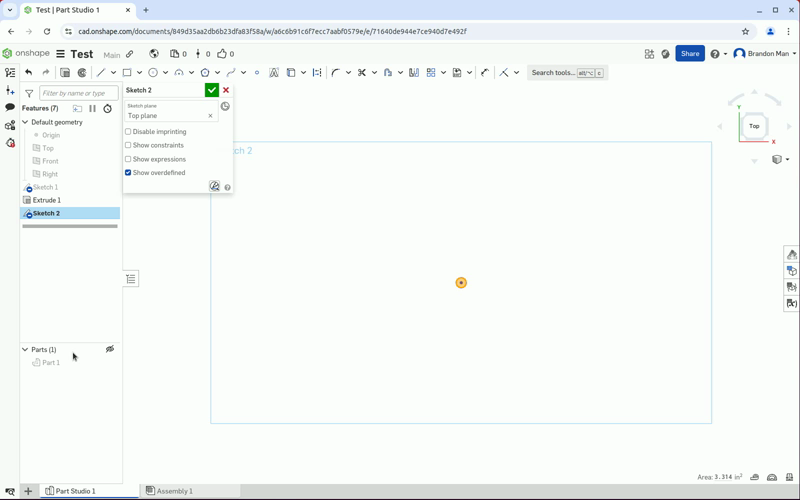
key(shift+e)
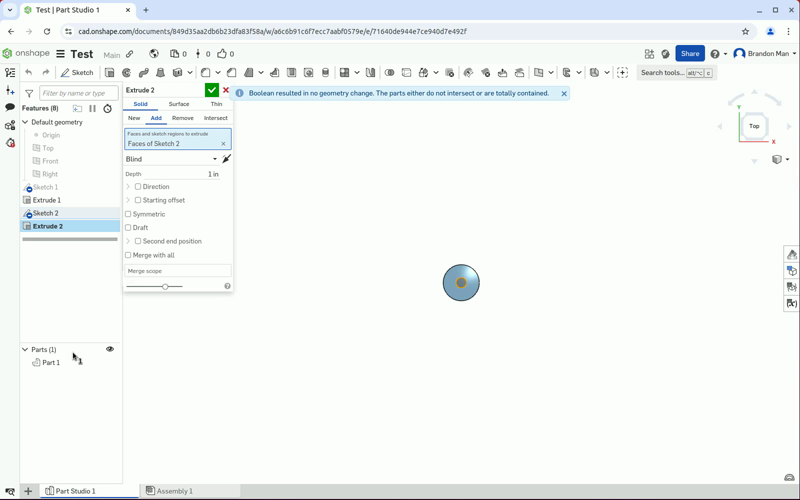
mouse_move(143, 106)
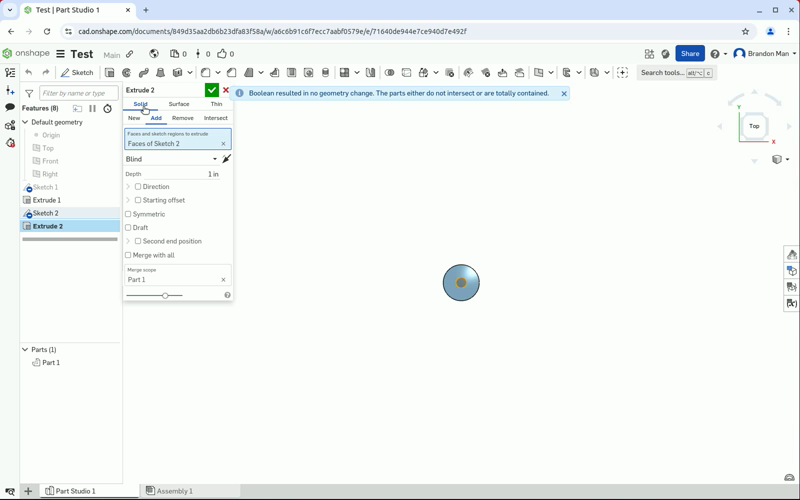
click(143, 106)
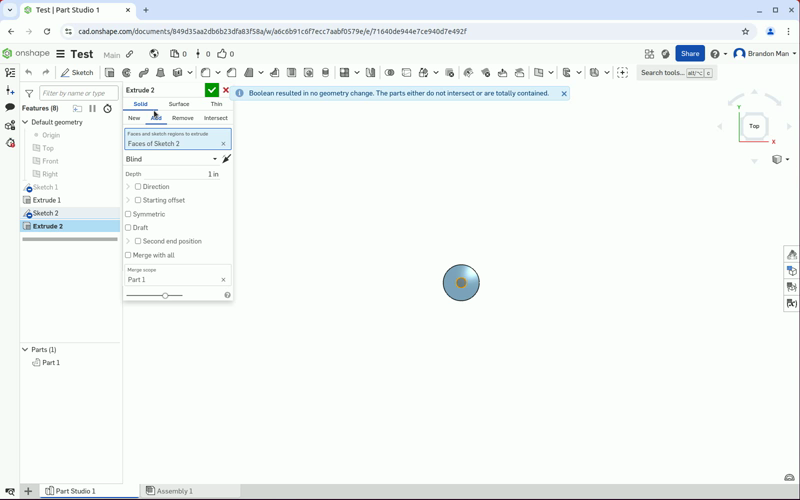
mouse_move(186, 120)
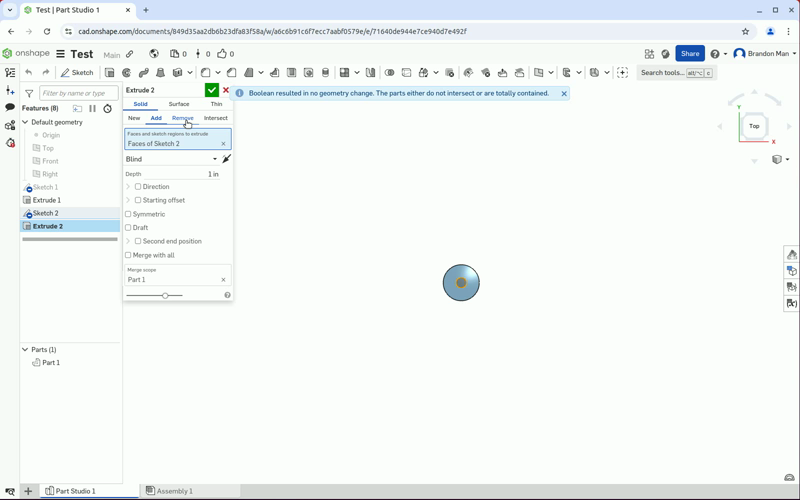
click(186, 120)
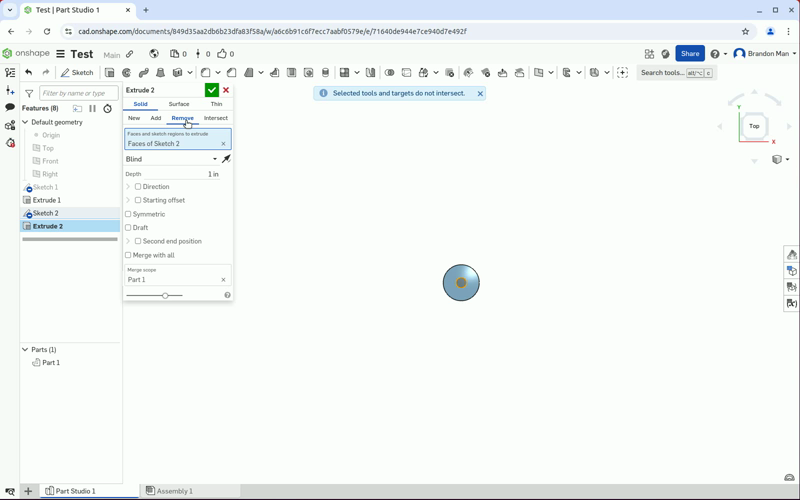
key(tab, 4)
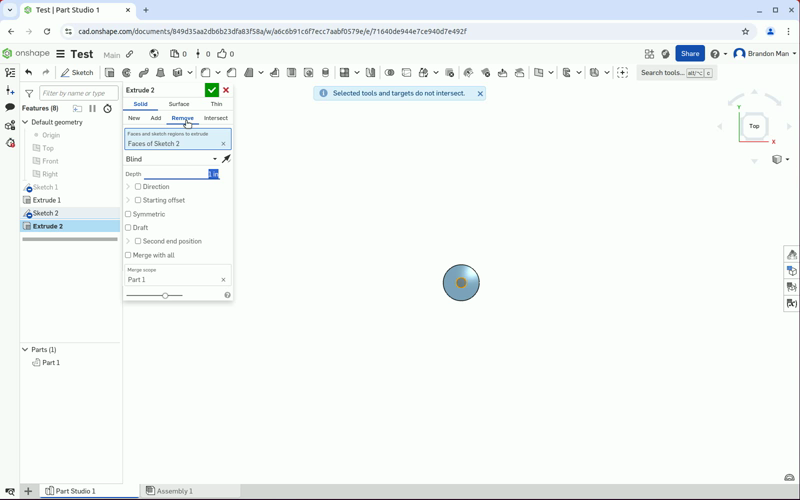
text(-3.611)
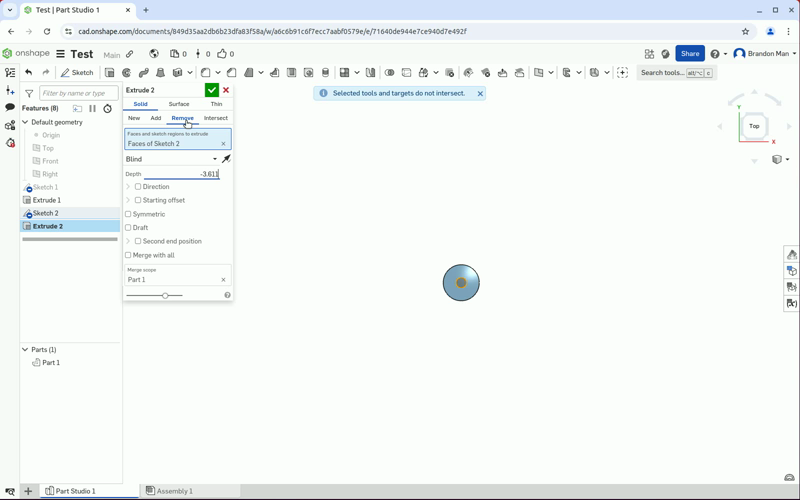
key(tab, 6)
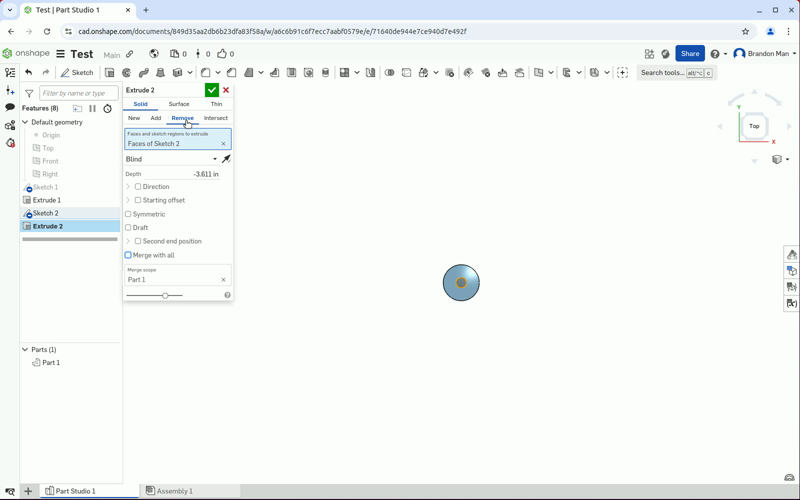
key(space)
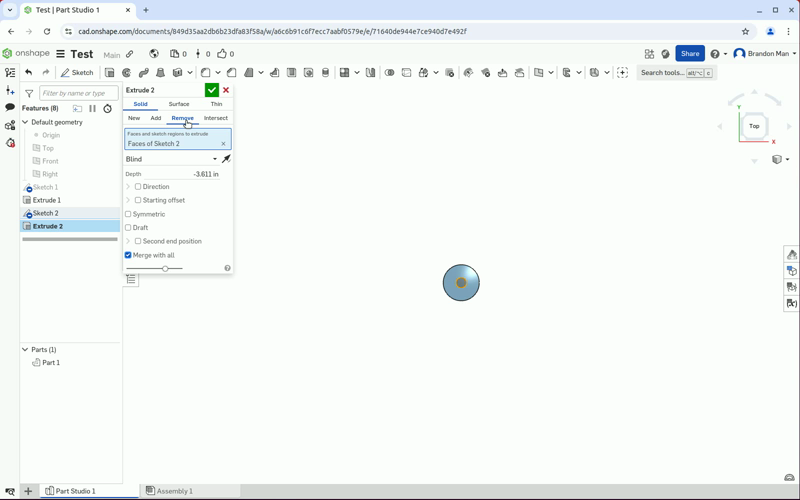
key(enter)
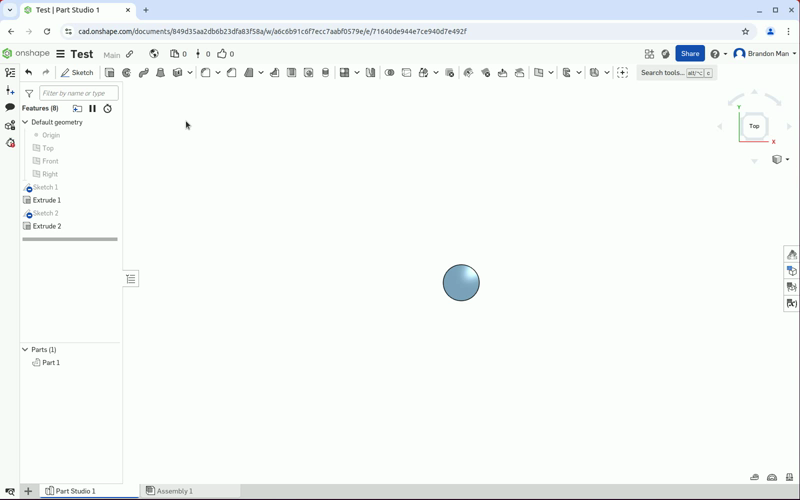
key(shift+h)
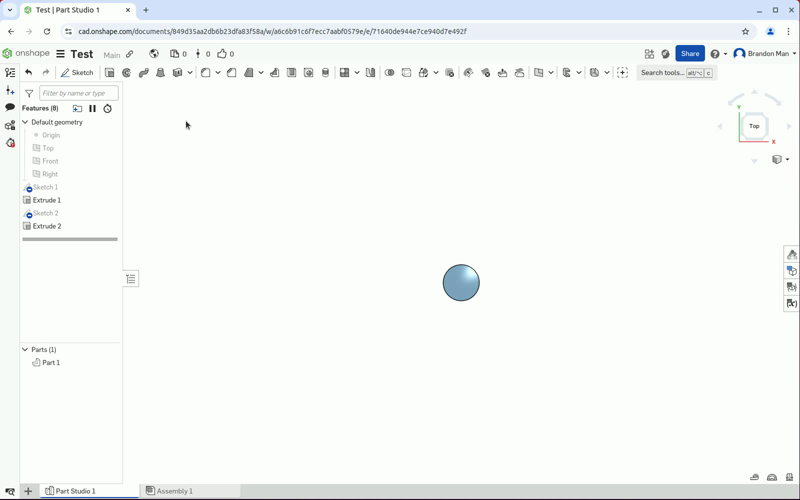
key(shift+h)
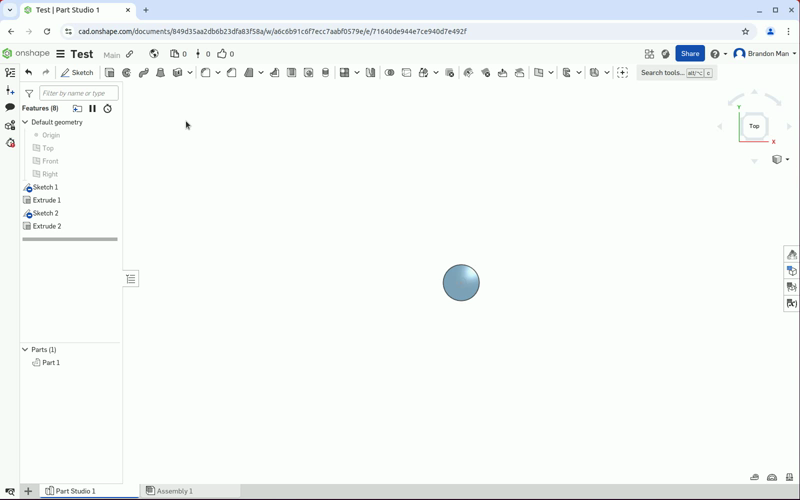
key(shift+7)
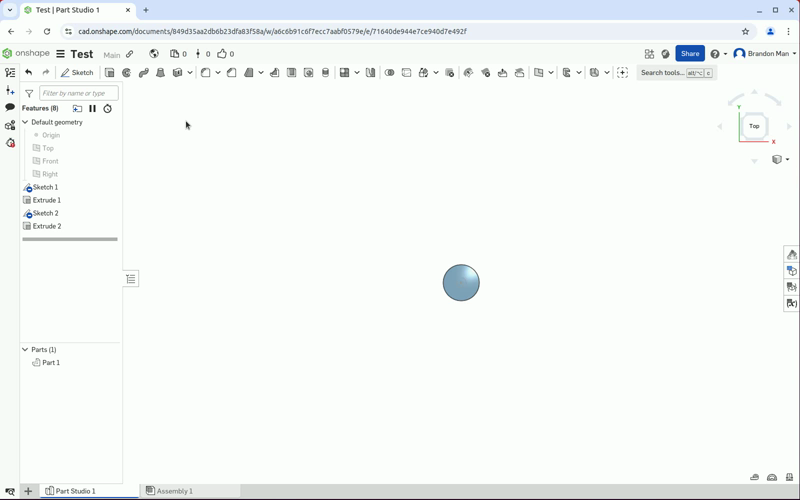
key(up, 3)
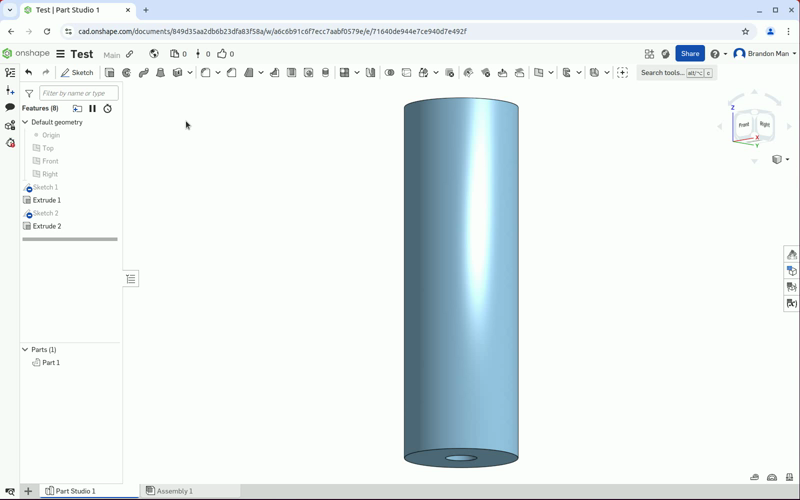
key(left, 3)
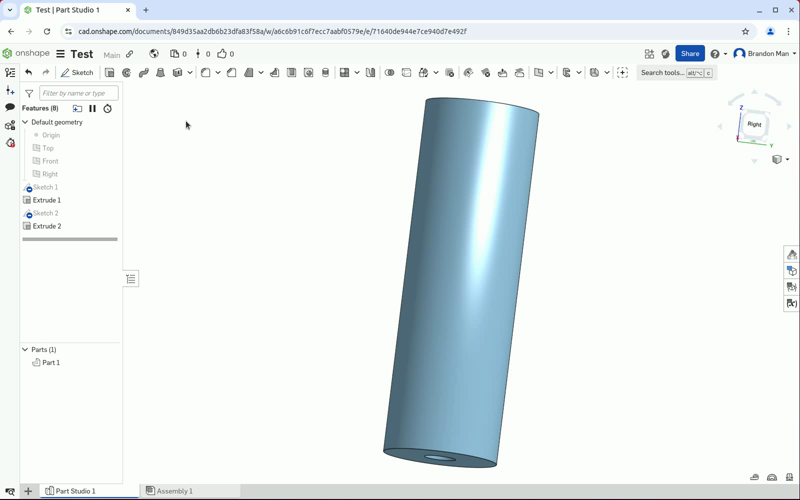
key(right, 3)
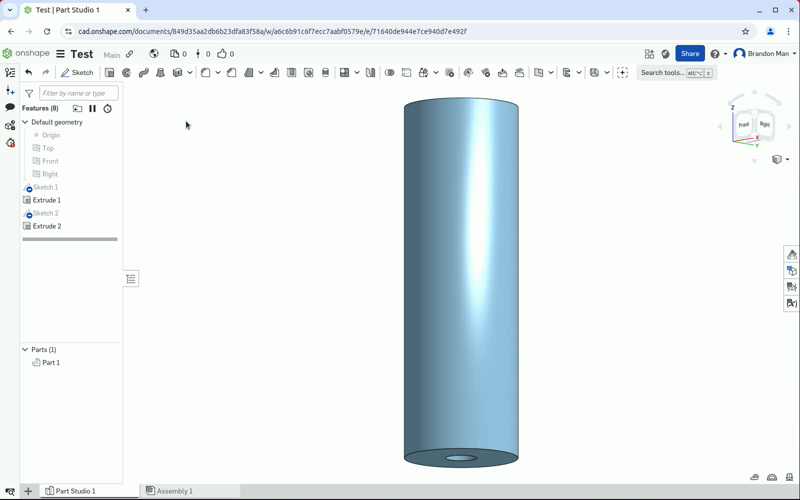
key(down, 3)
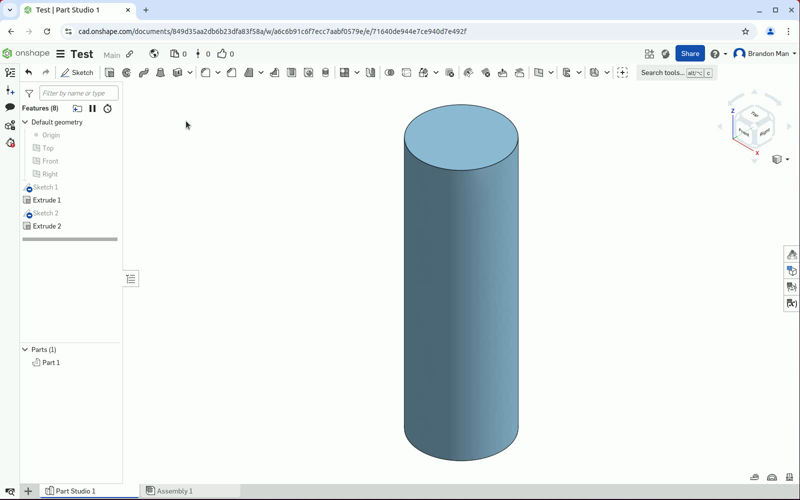
mouse_move(73, 189)
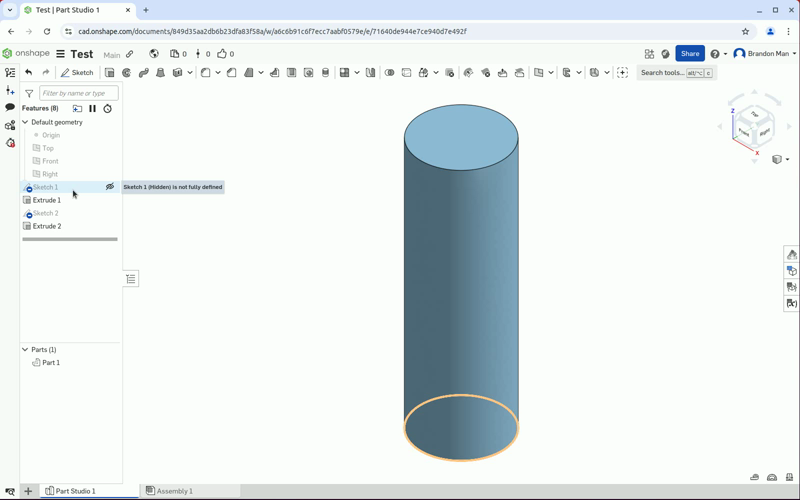
click(73, 189)